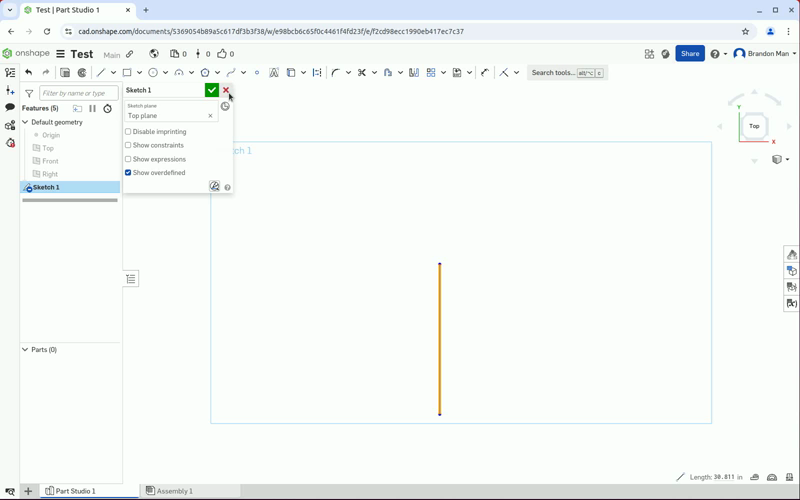
key(shift+h)
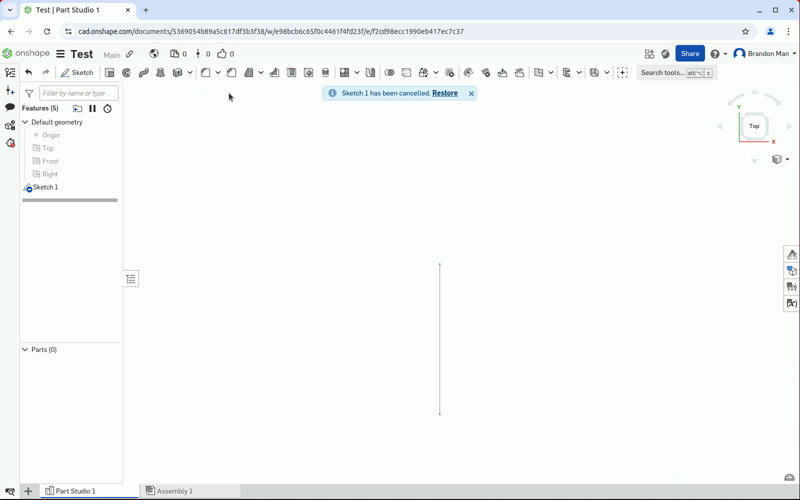
key(shift+s)
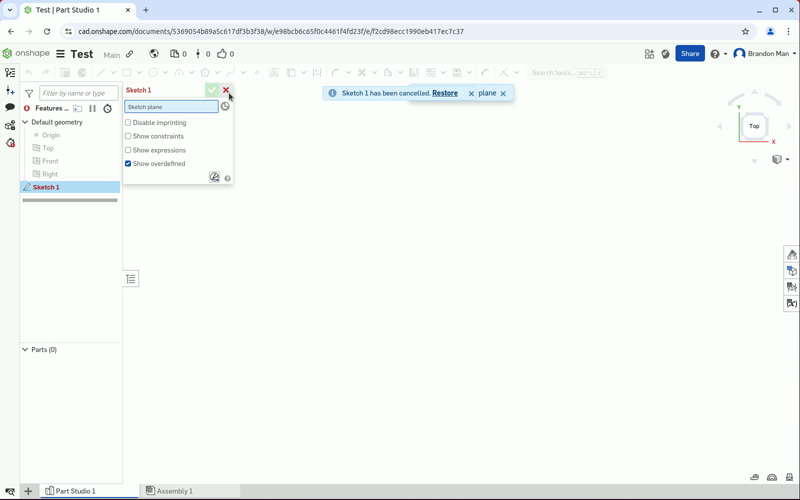
mouse_move(73, 150)
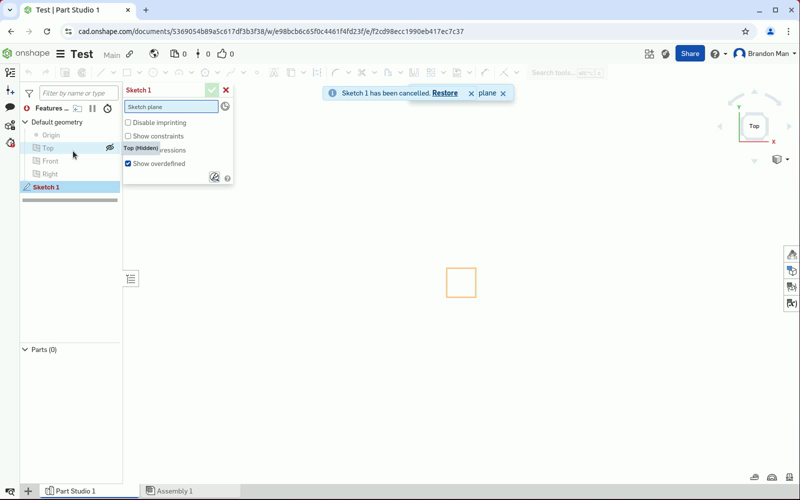
click(73, 150)
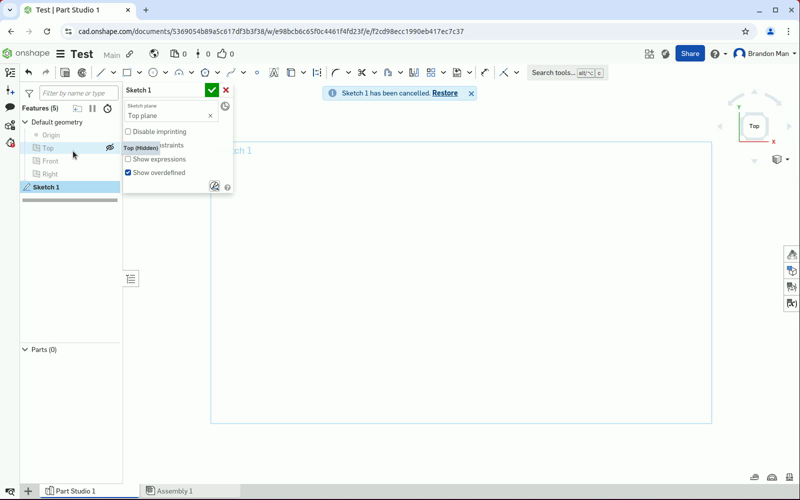
mouse_move(73, 352)
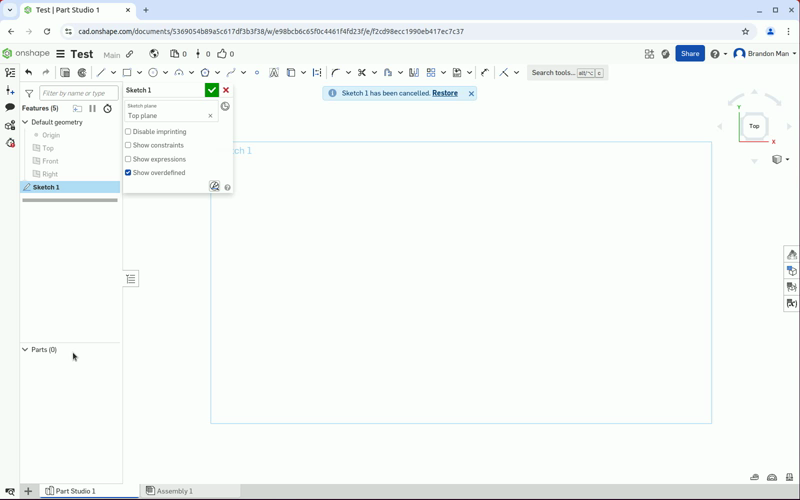
key(y)
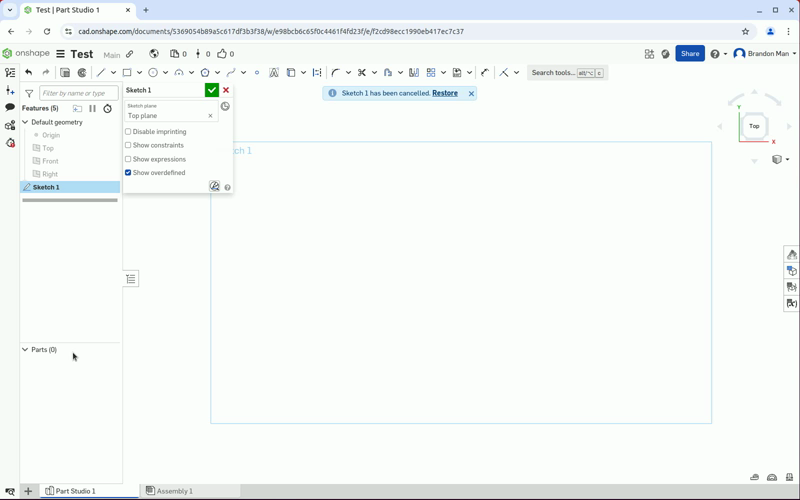
key(l)
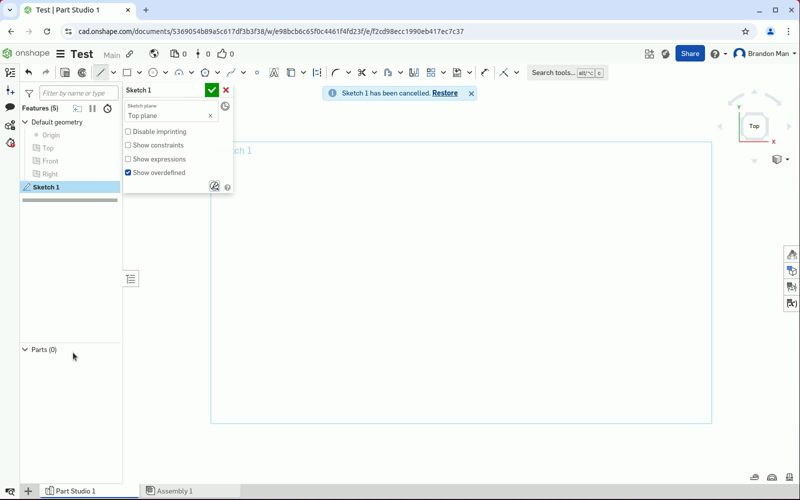
key_down(shift)
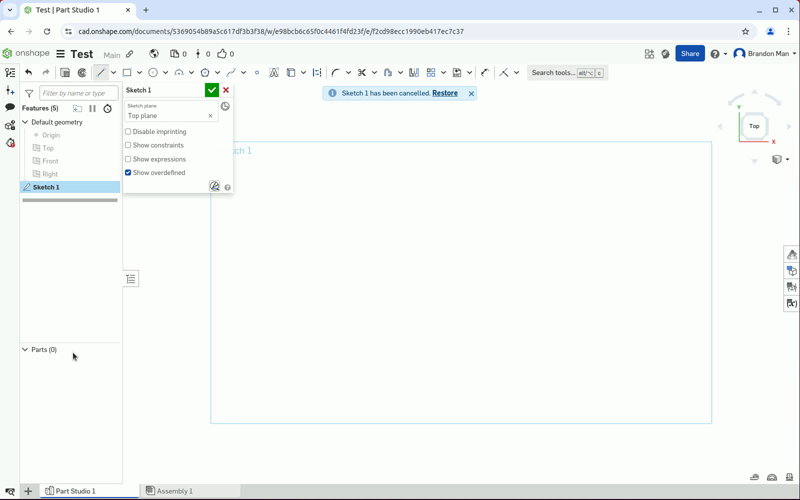
mouse_move(348, 386)
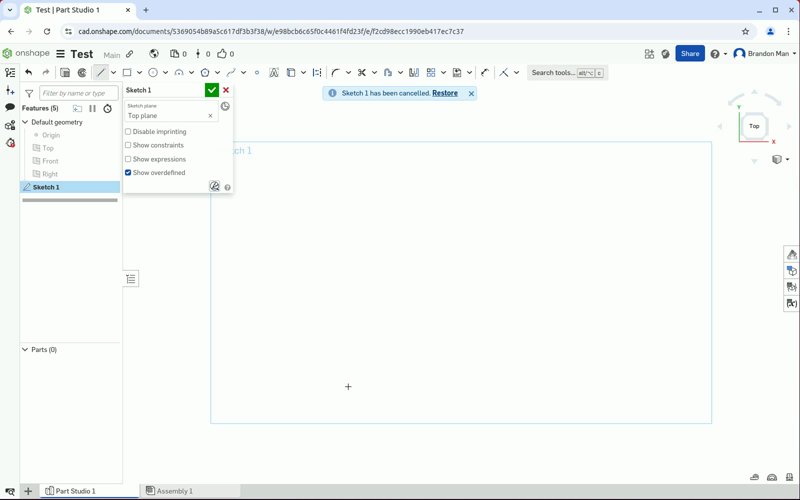
click(348, 386)
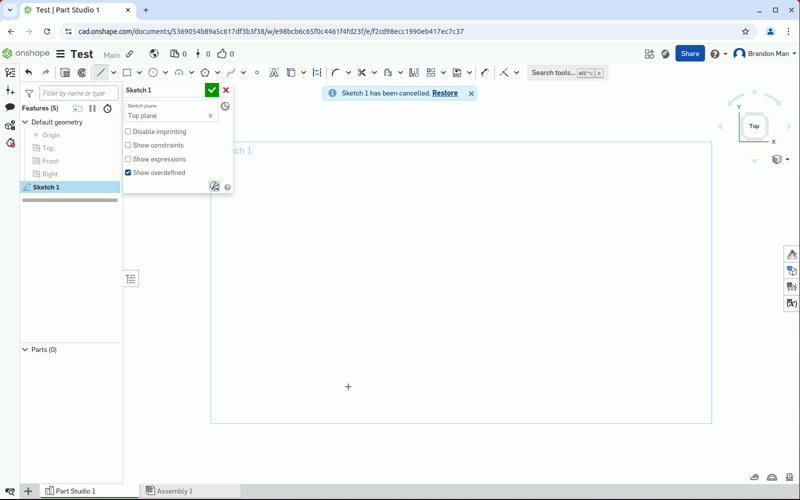
key_up(shift)
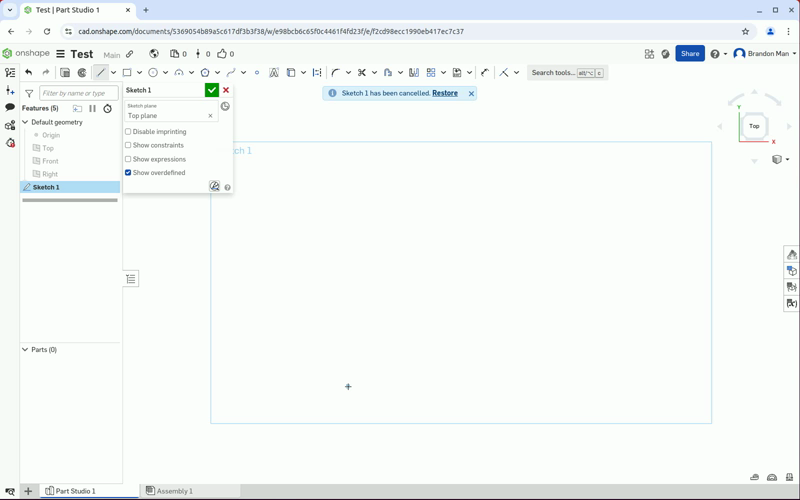
key_down(shift)
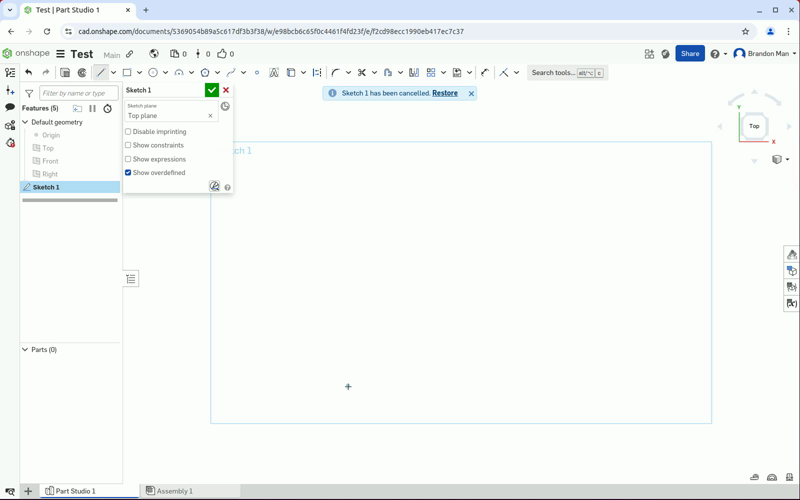
mouse_move(572, 386)
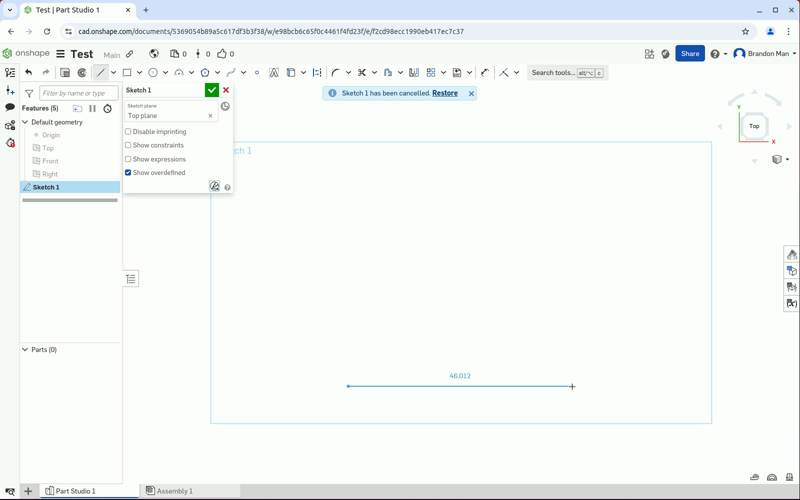
click(572, 386)
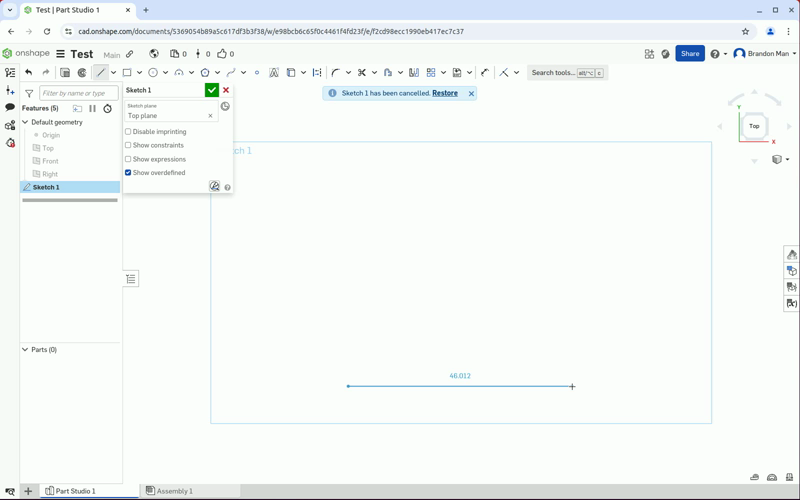
key_up(shift)
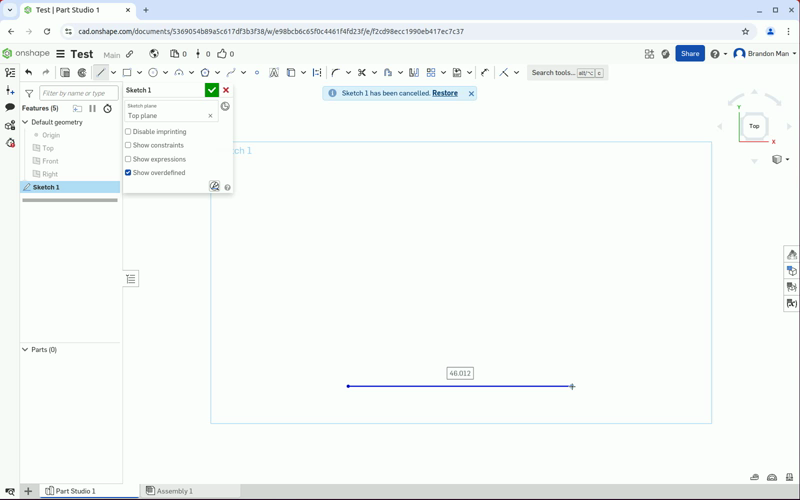
key_down(shift)
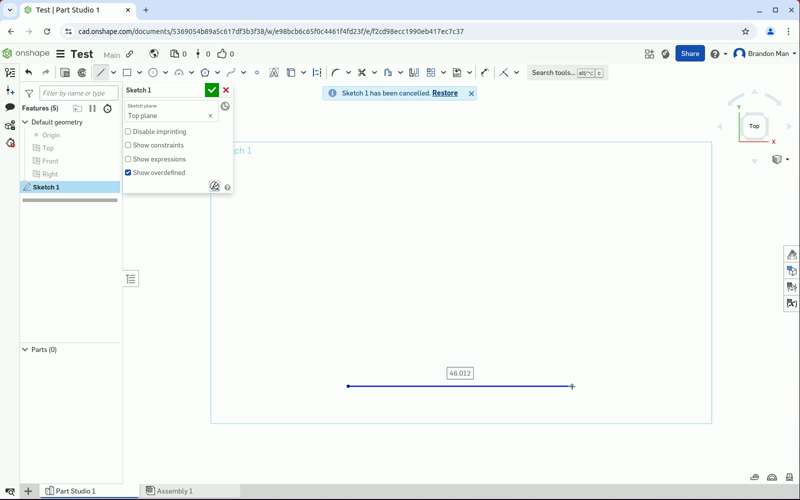
mouse_move(572, 181)
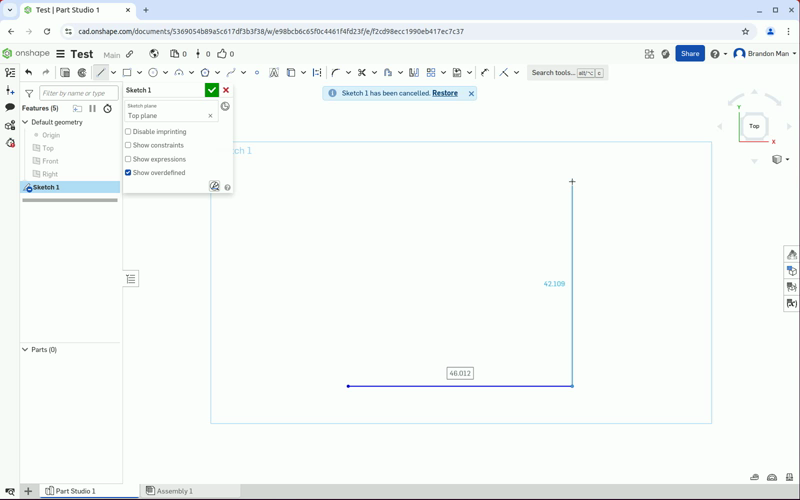
click(572, 181)
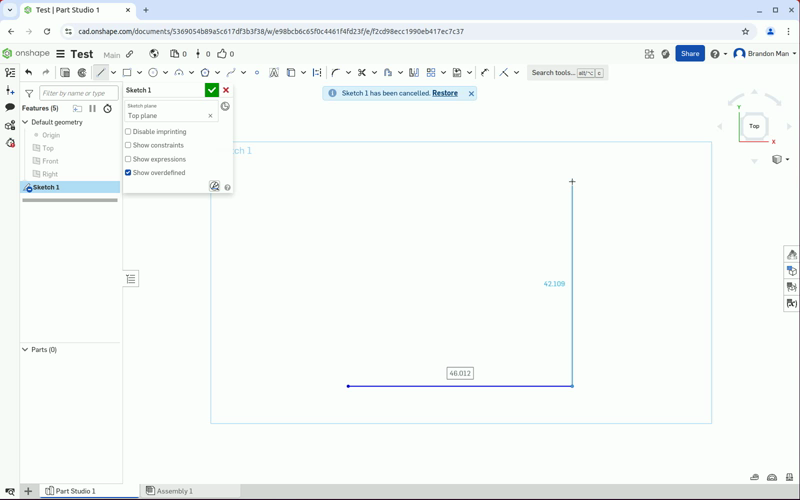
key_up(shift)
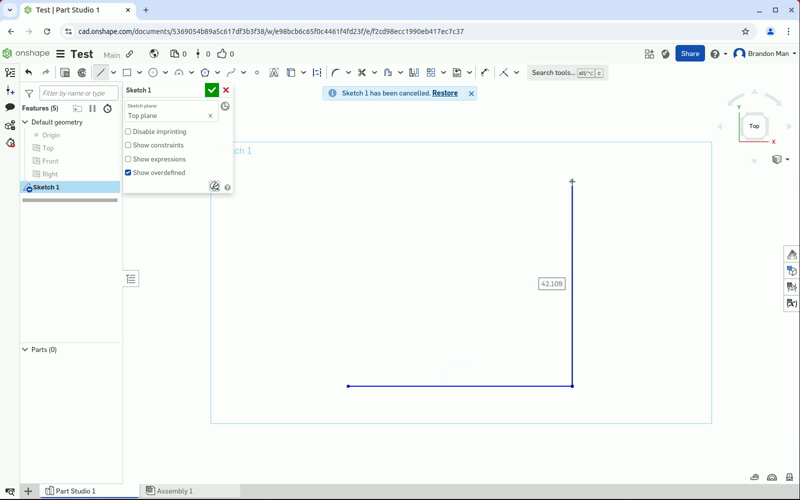
key_down(shift)
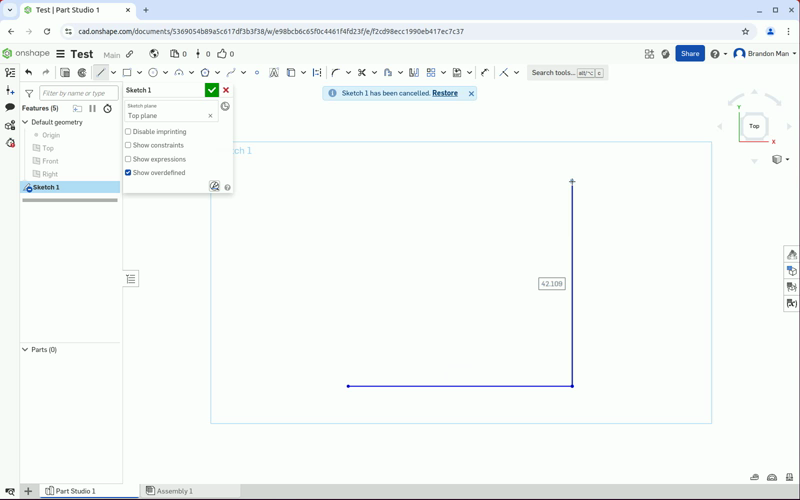
mouse_move(348, 181)
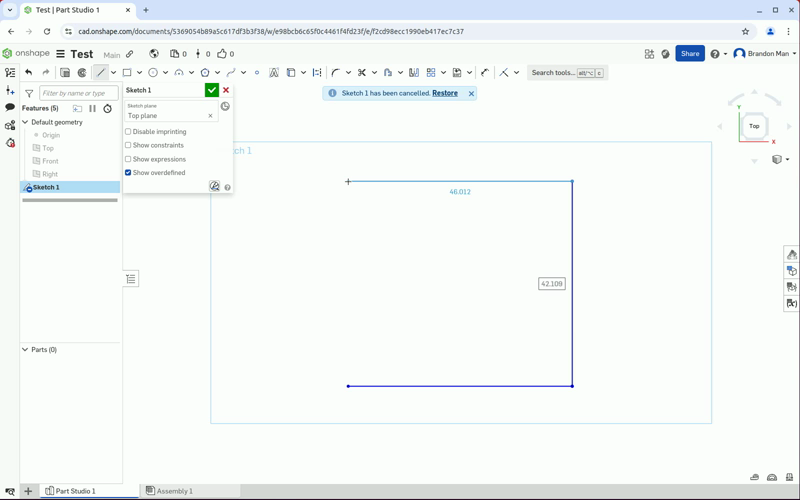
click(348, 181)
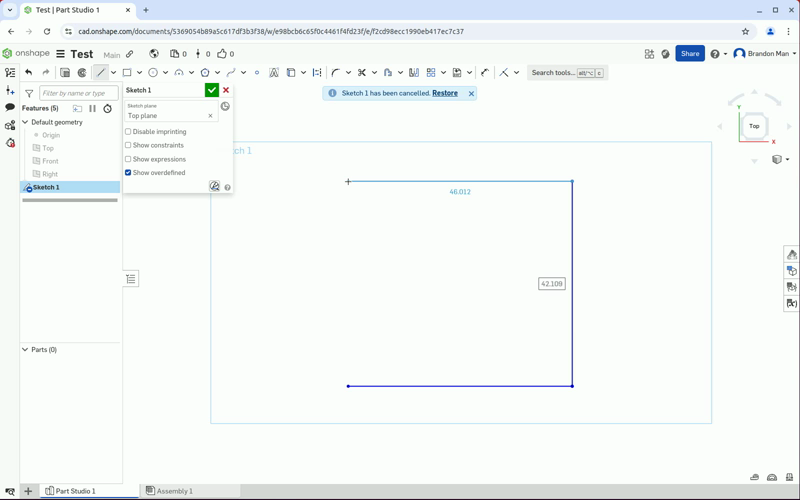
key_up(shift)
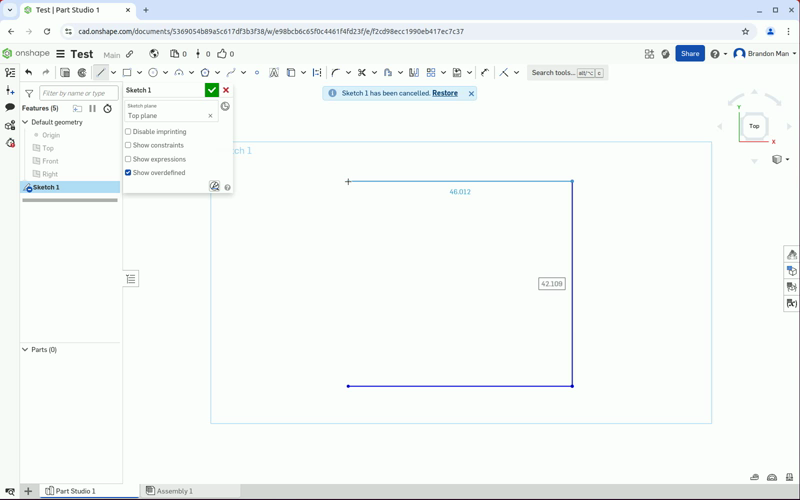
key_down(shift)
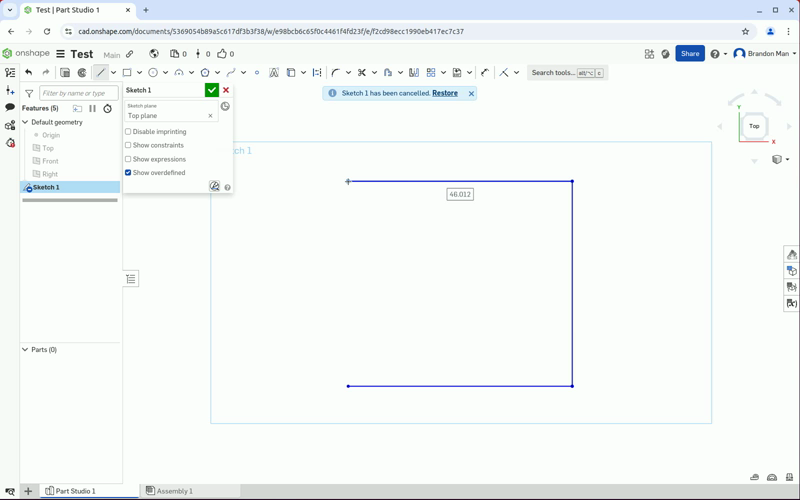
mouse_move(348, 386)
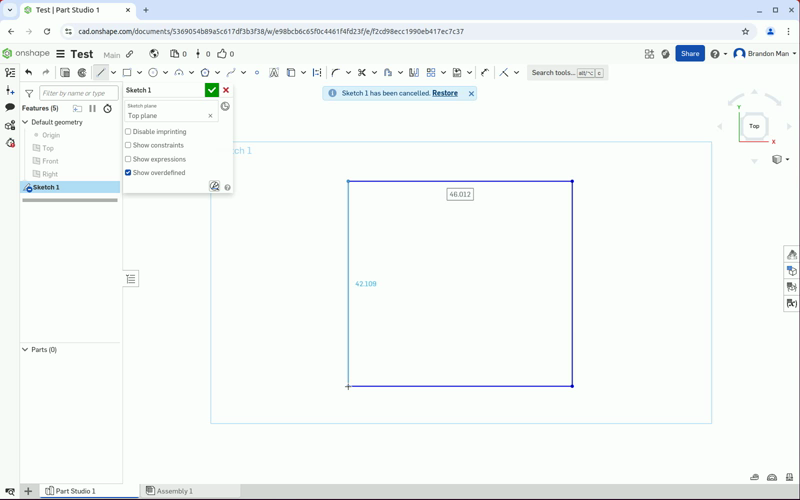
key_up(shift)
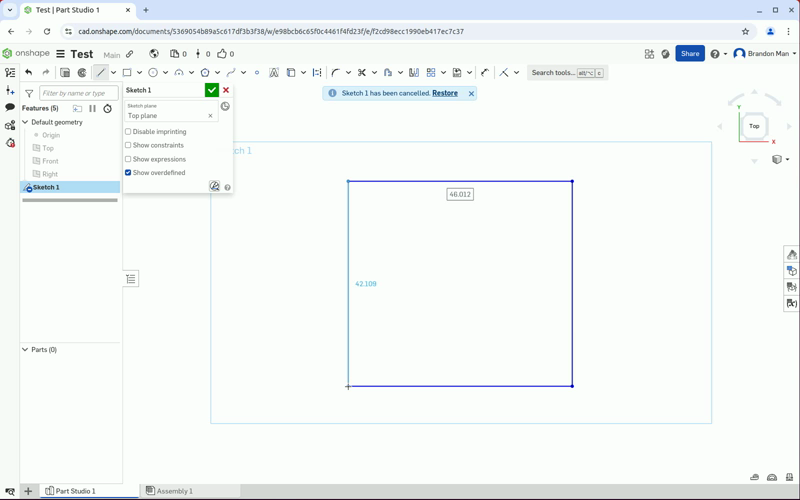
click(348, 386)
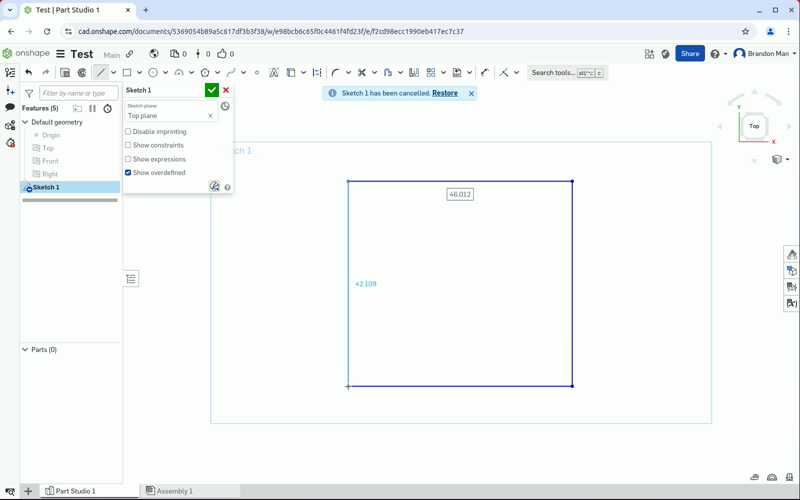
key(esc)
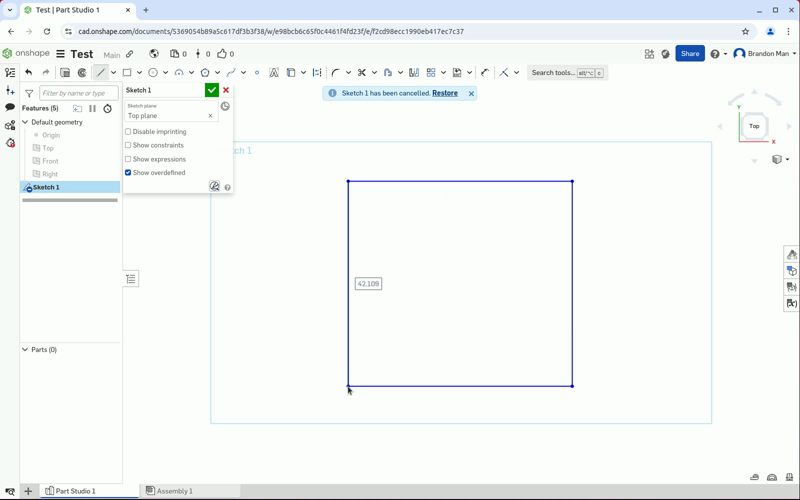
mouse_move(382, 230)
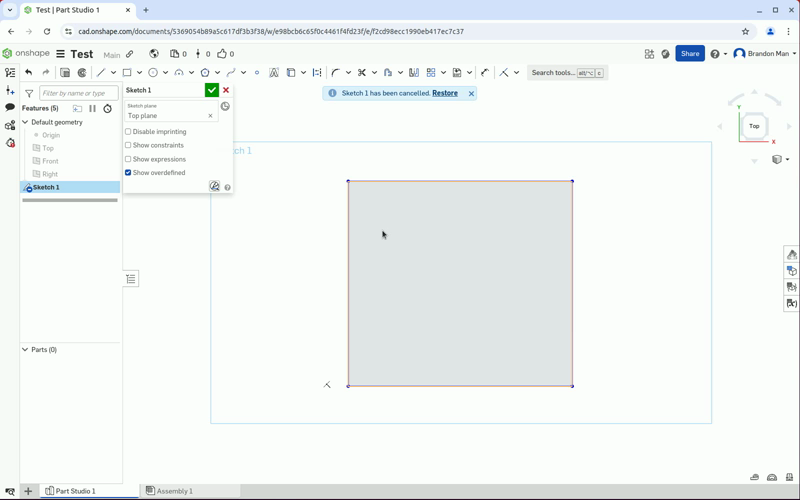
click(382, 230)
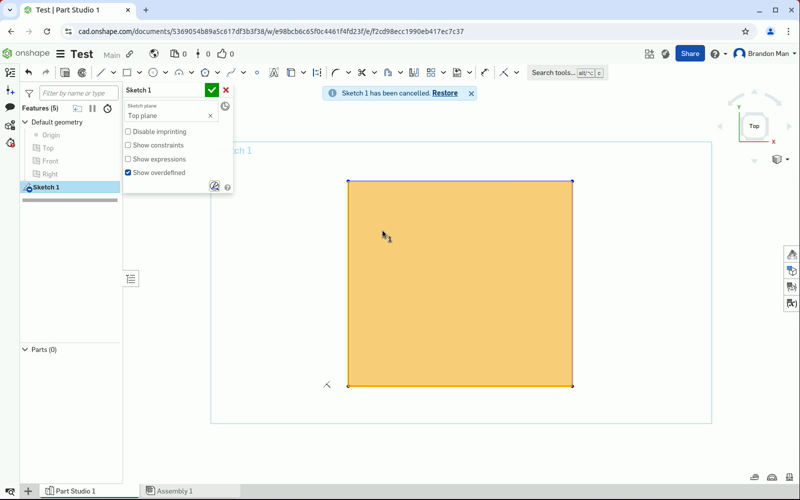
mouse_move(73, 352)
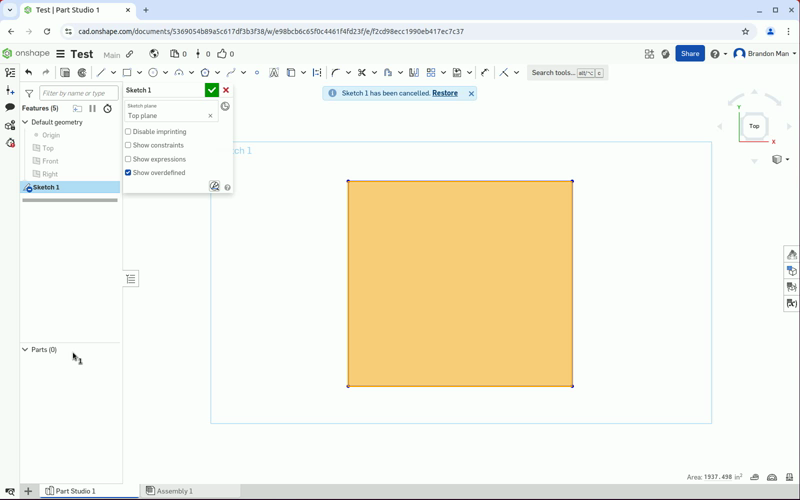
key(shift+y)
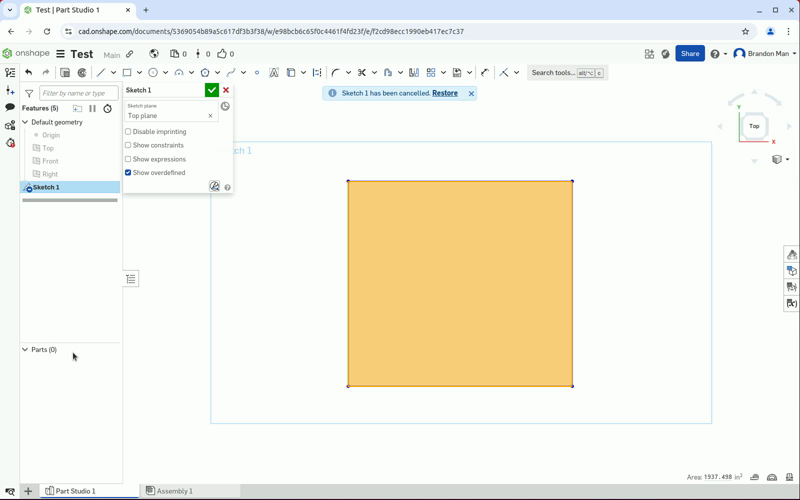
key(shift+e)
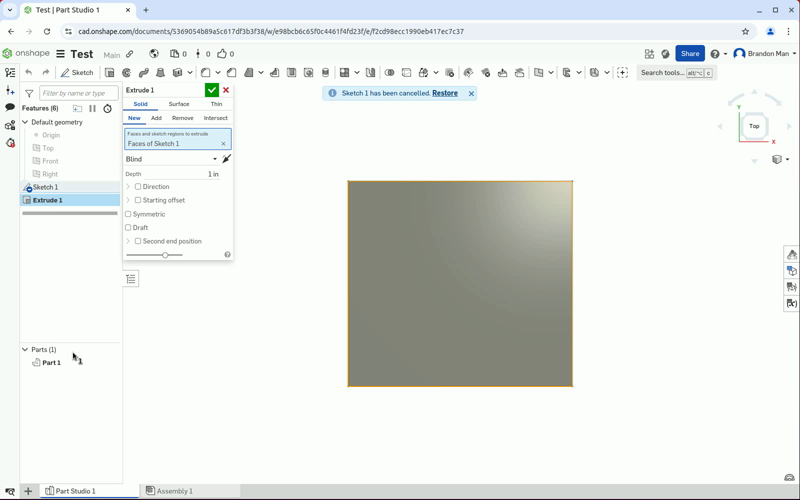
mouse_move(143, 106)
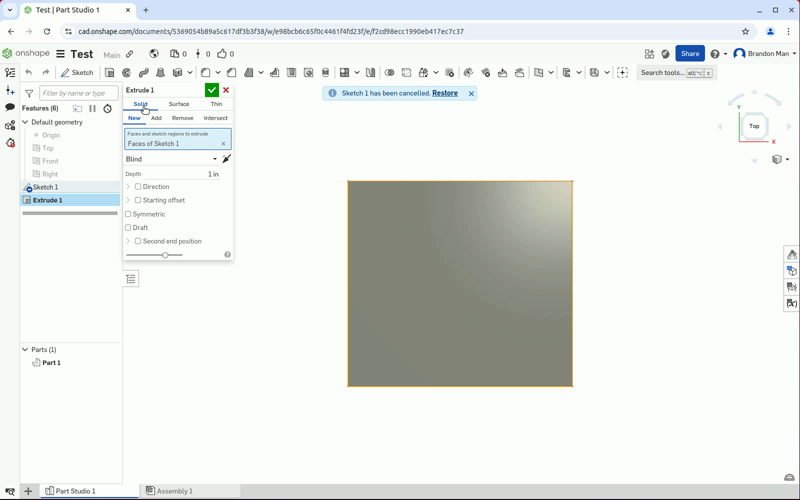
click(143, 106)
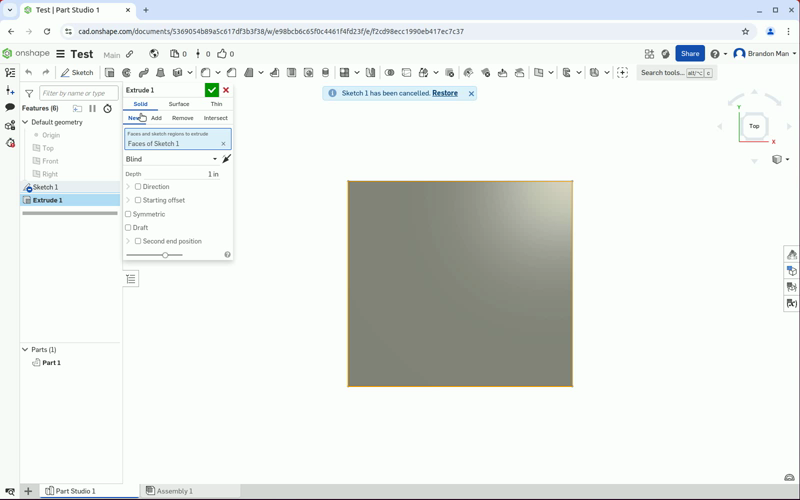
mouse_move(137, 120)
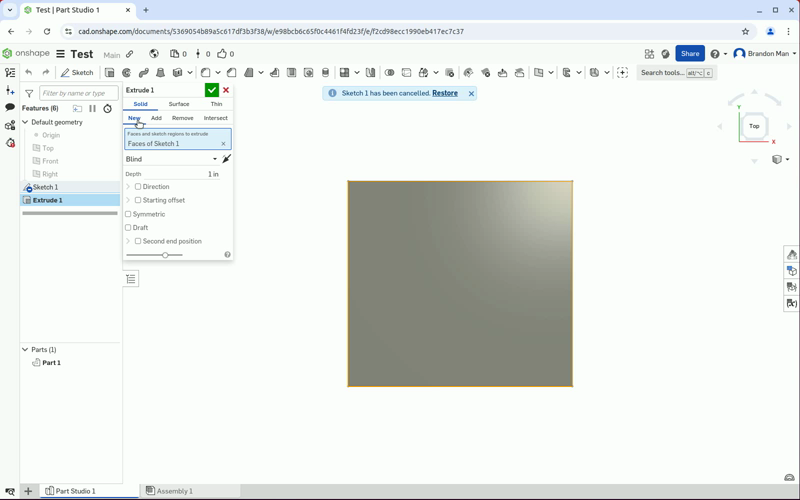
click(137, 120)
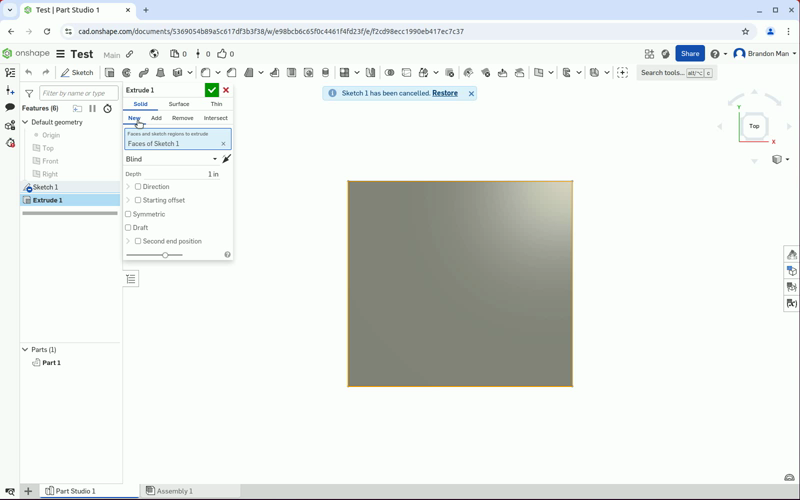
key(tab, 4)
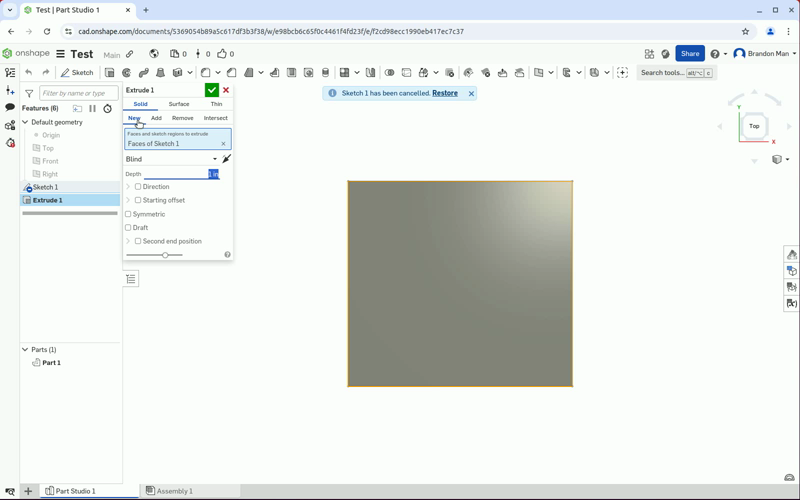
text(2.407)
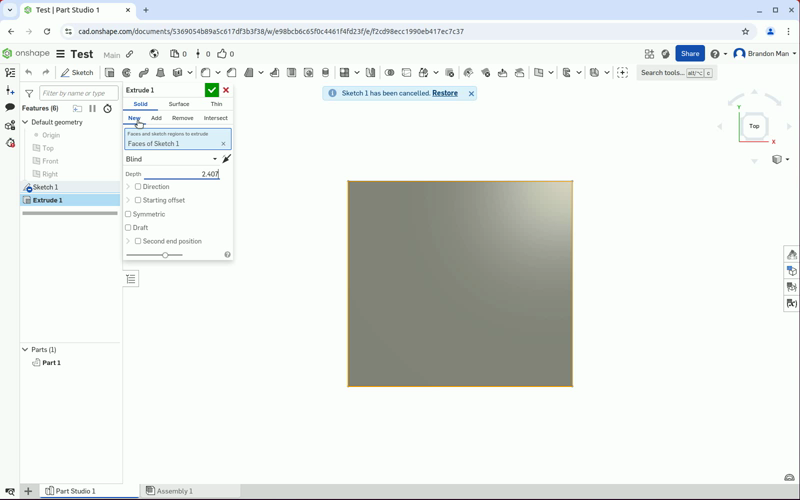
key(enter)
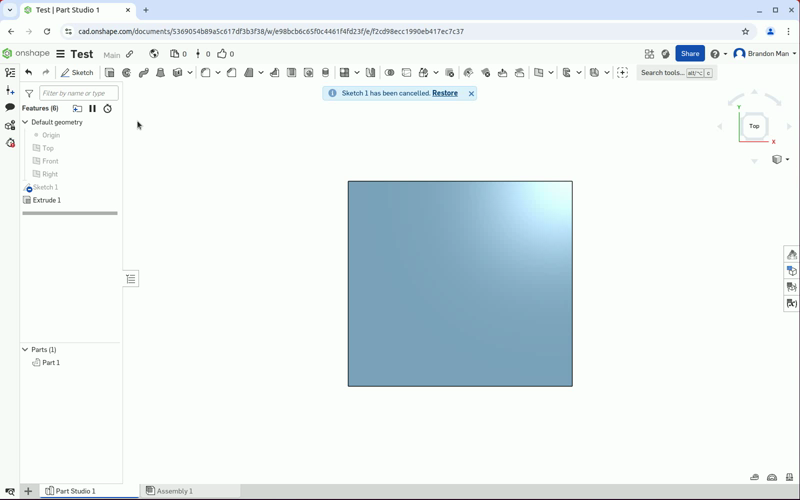
key(shift+h)
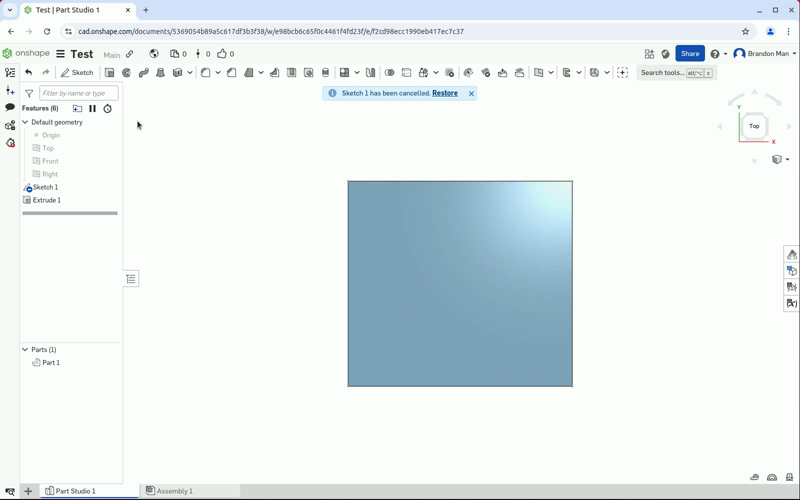
key(shift+h)
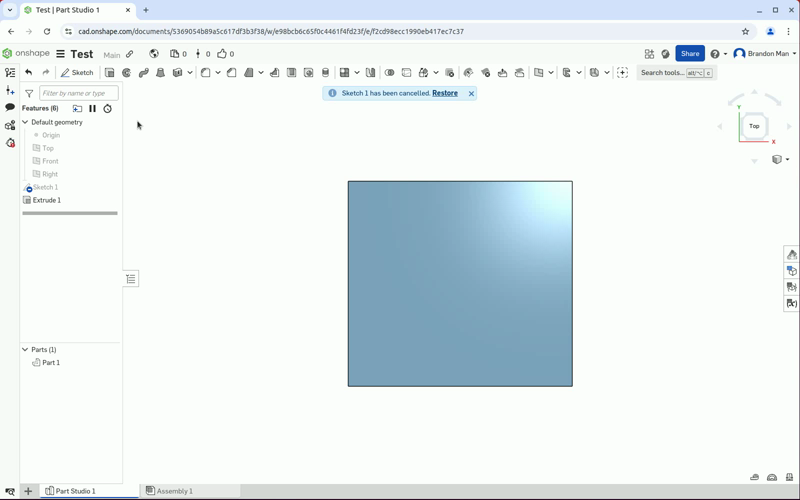
mouse_move(73, 189)
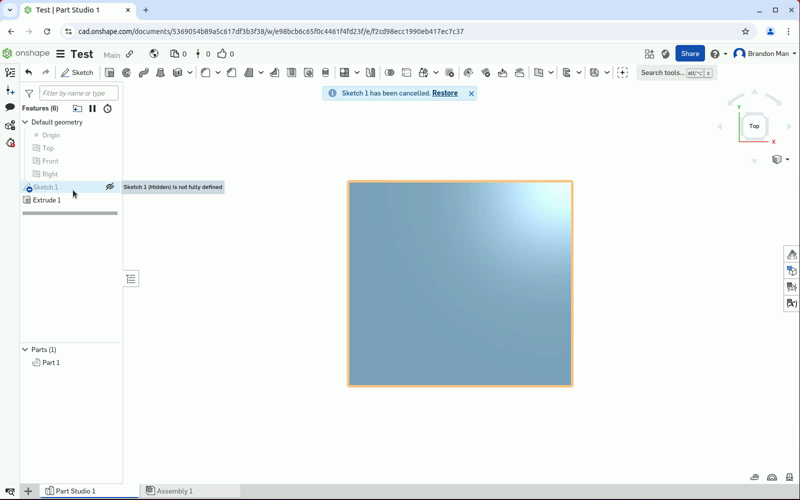
click(73, 189)
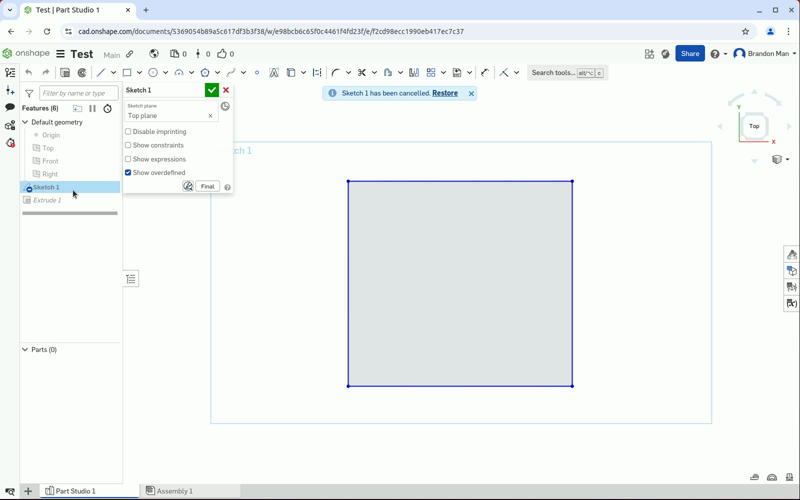
mouse_move(229, 92)
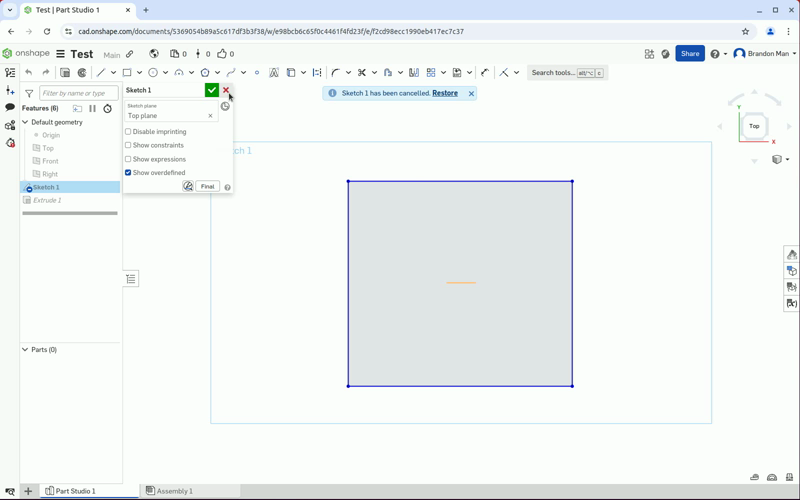
click(229, 92)
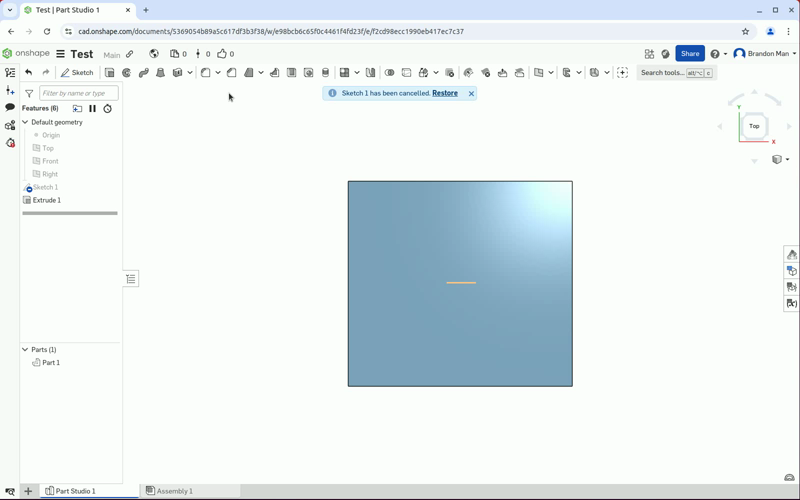
mouse_move(541, 75)
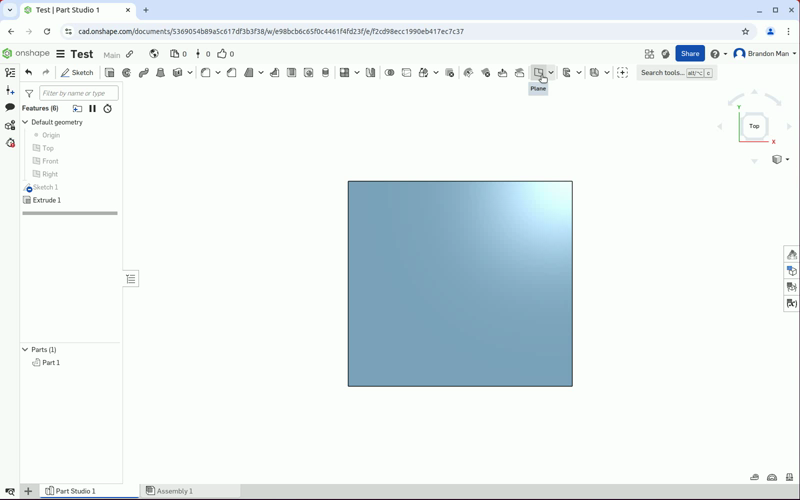
click(541, 75)
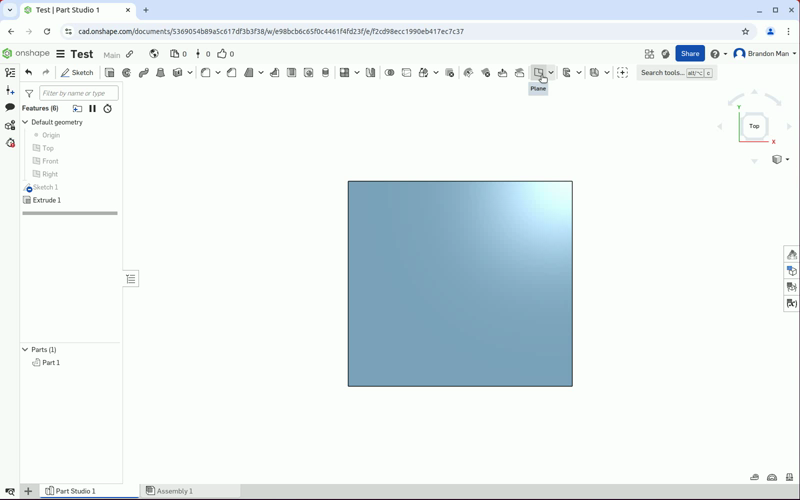
mouse_move(73, 150)
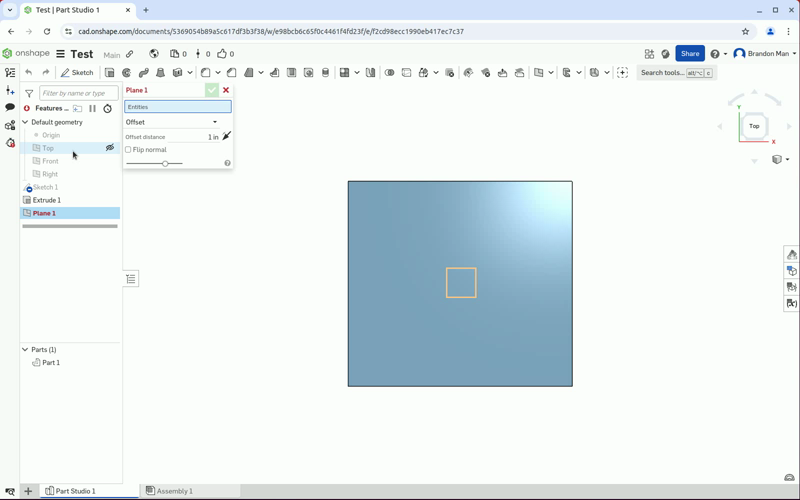
click(73, 150)
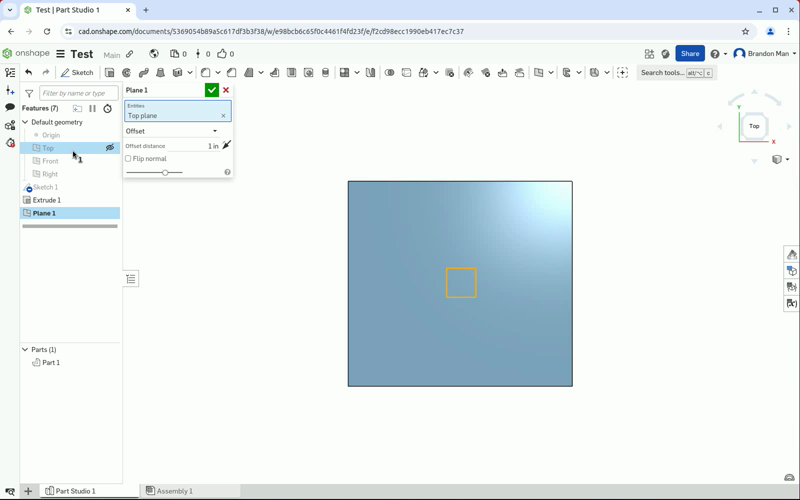
key(tab, 2)
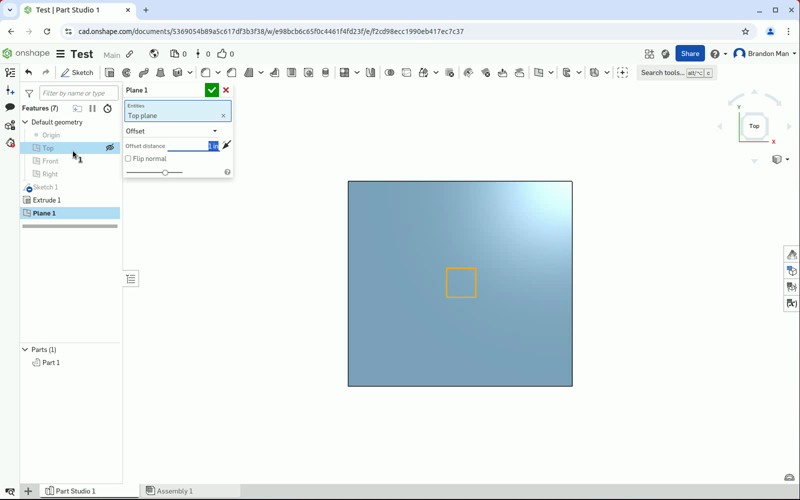
text(2.403)
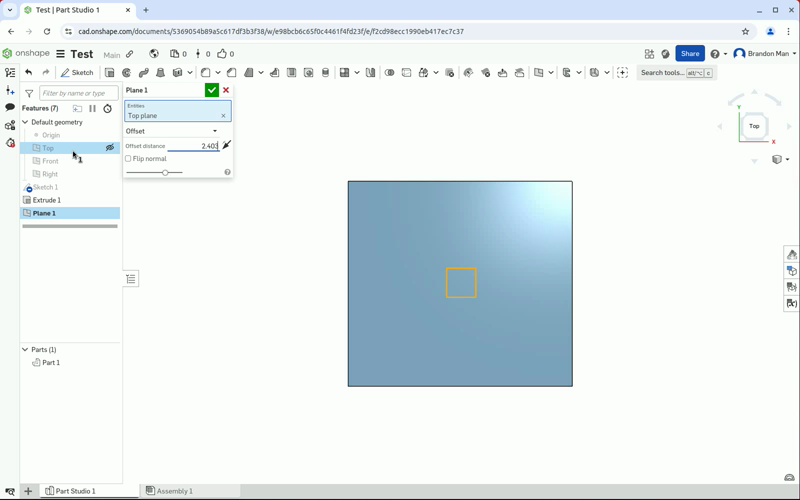
key(enter, 2)
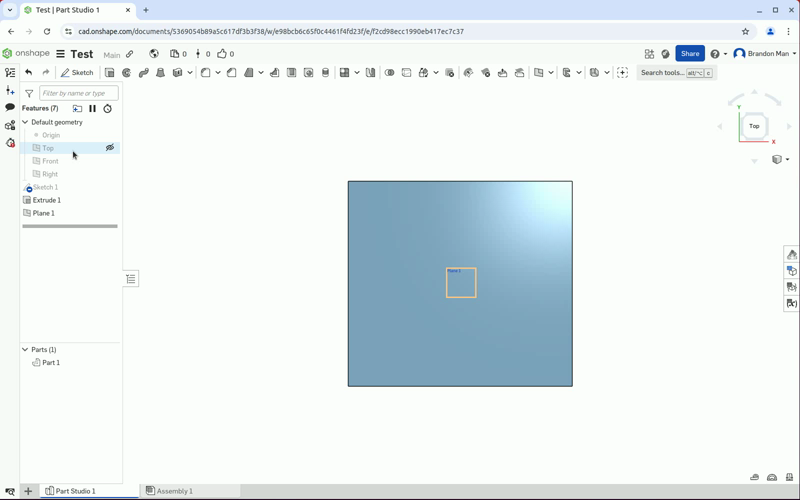
key(shift+s)
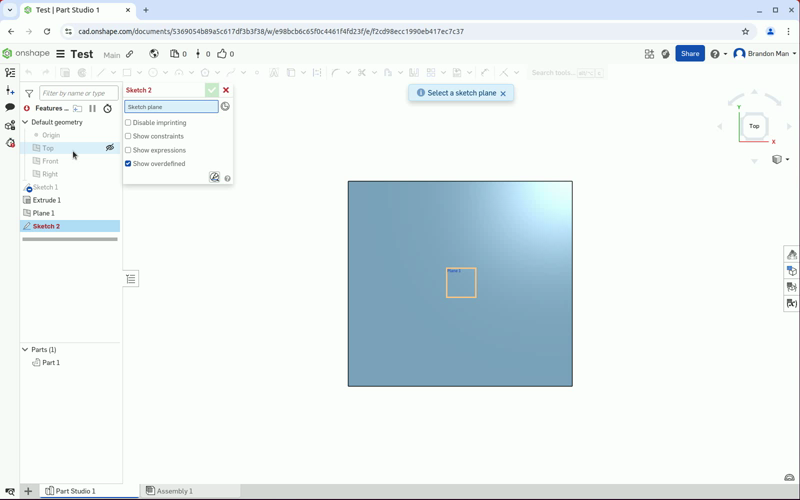
mouse_move(73, 215)
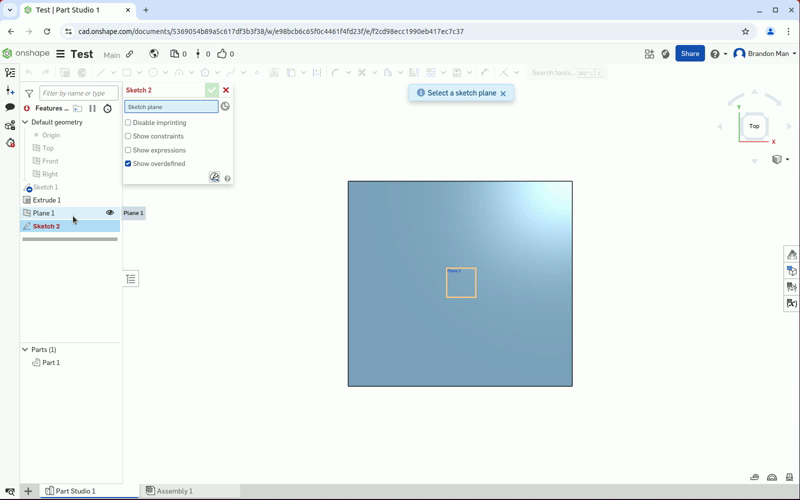
click(73, 215)
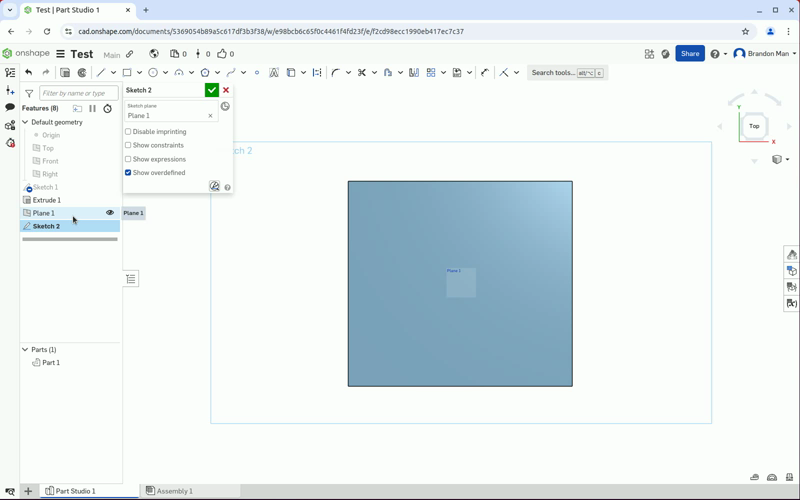
mouse_move(73, 352)
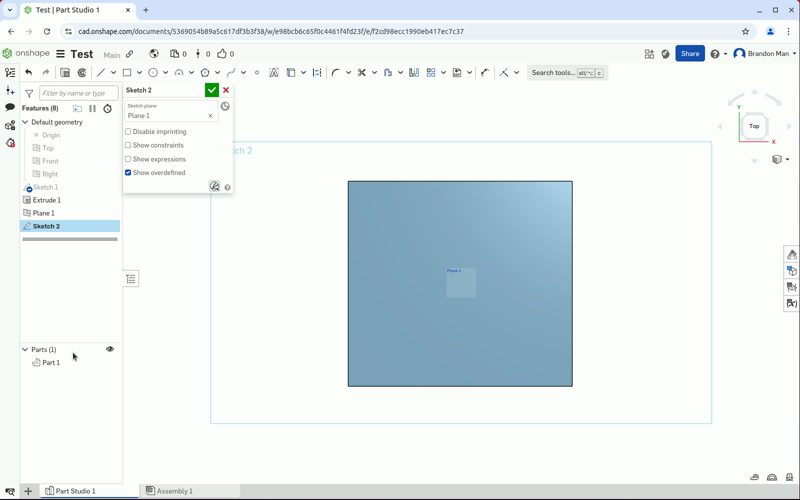
key(y)
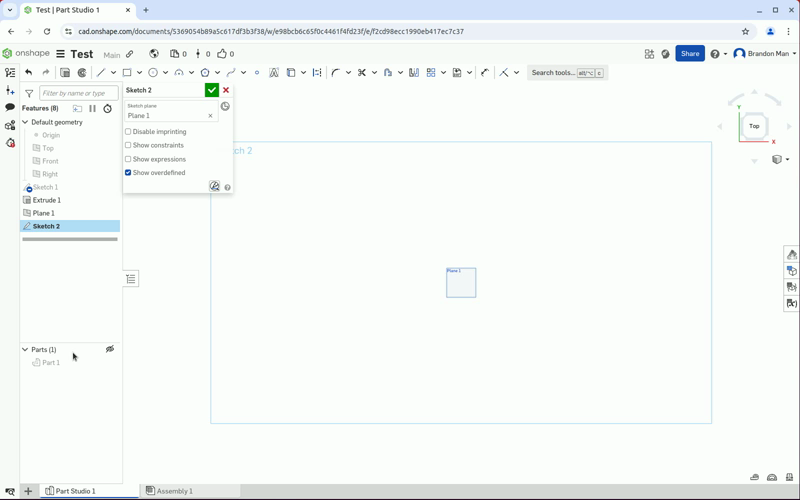
key(l)
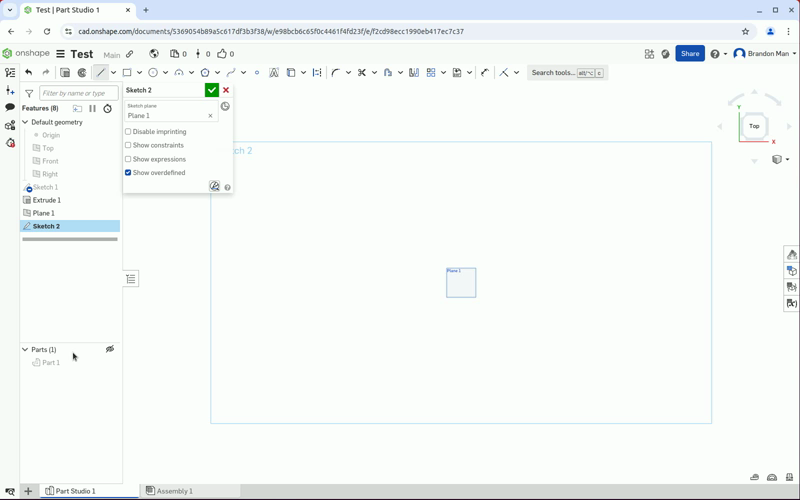
key_down(shift)
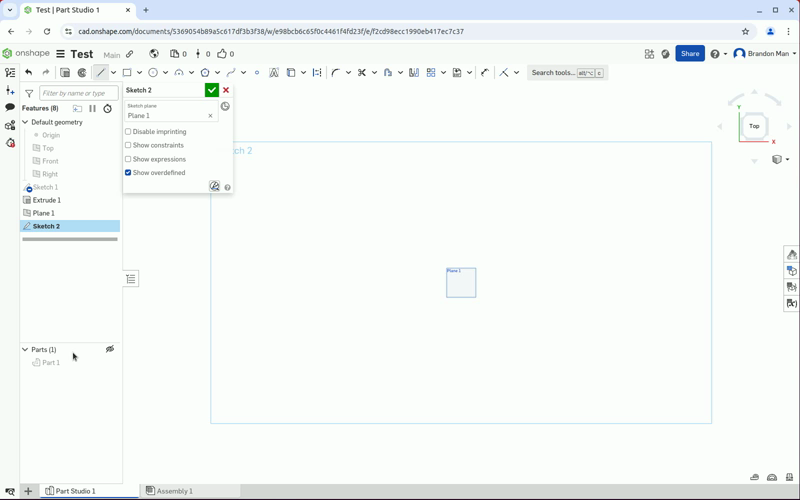
mouse_move(363, 370)
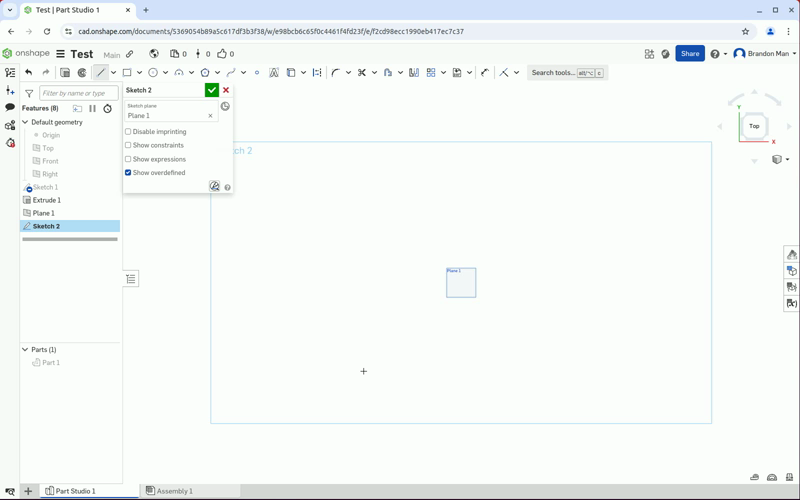
click(363, 370)
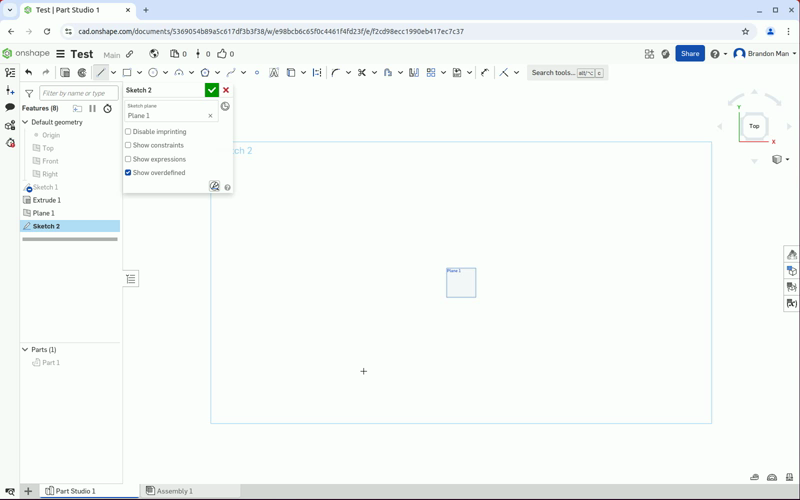
key_up(shift)
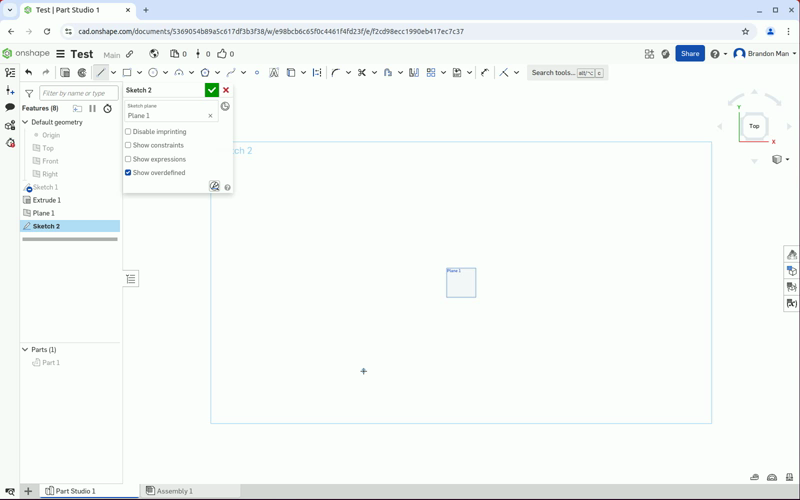
key_down(shift)
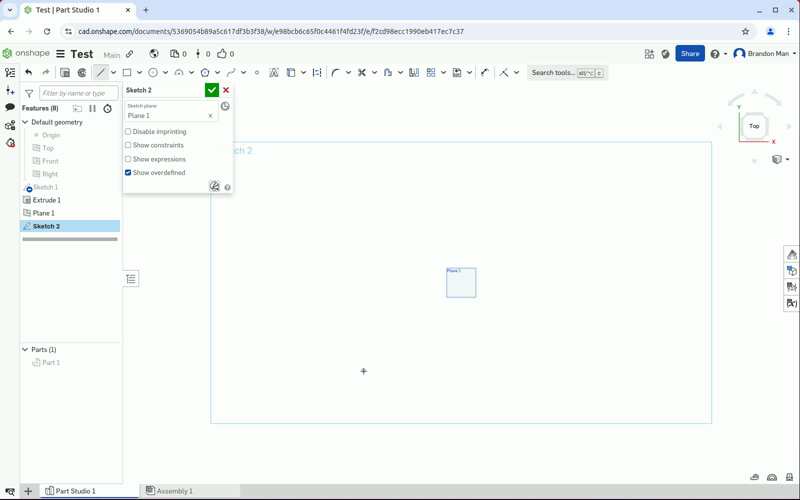
mouse_move(556, 370)
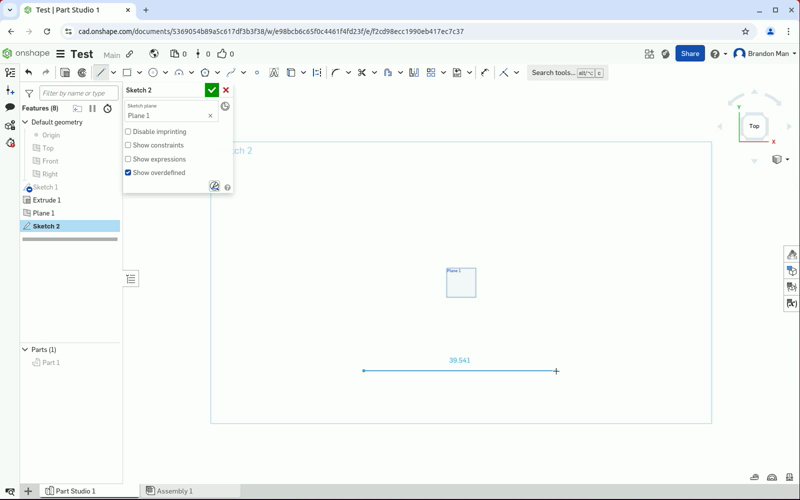
click(556, 370)
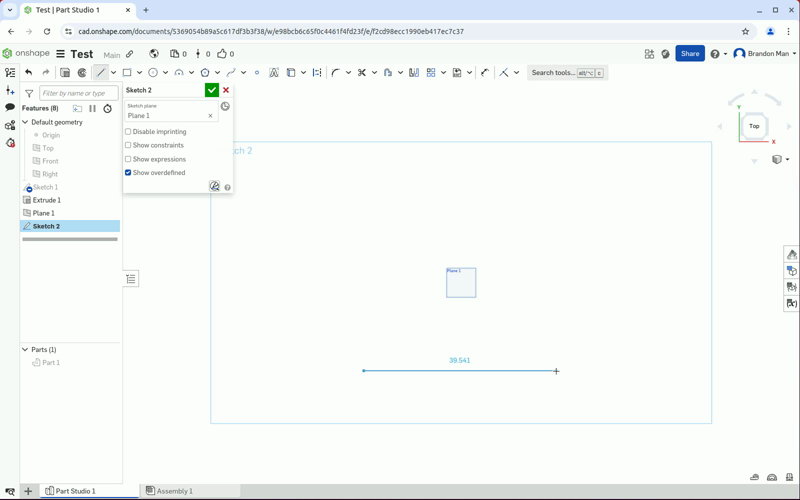
key_up(shift)
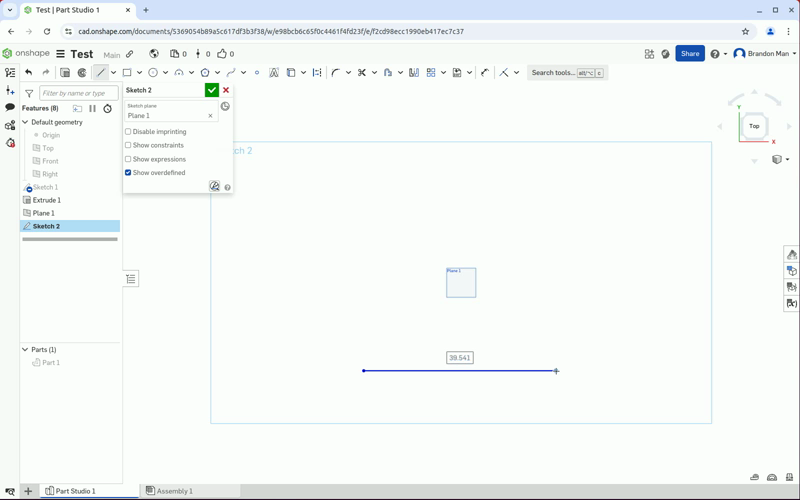
key_down(shift)
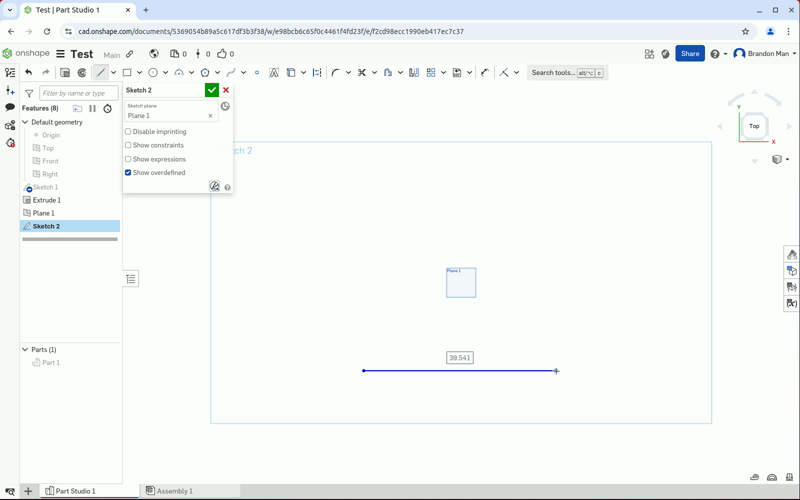
mouse_move(556, 196)
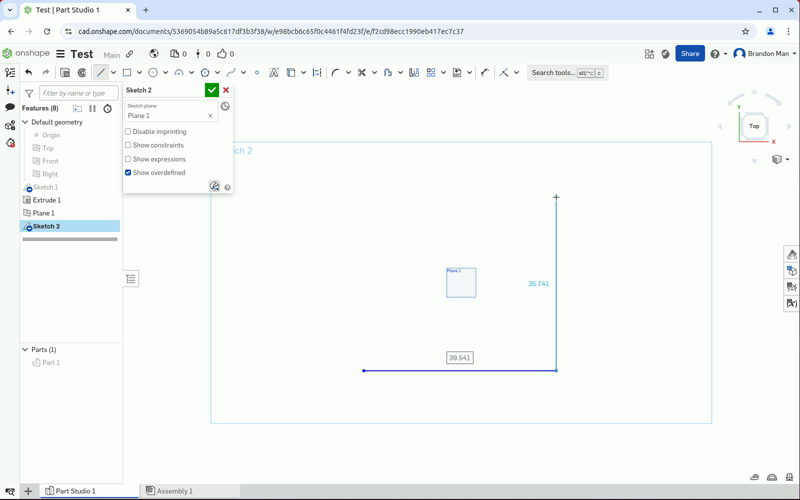
click(556, 196)
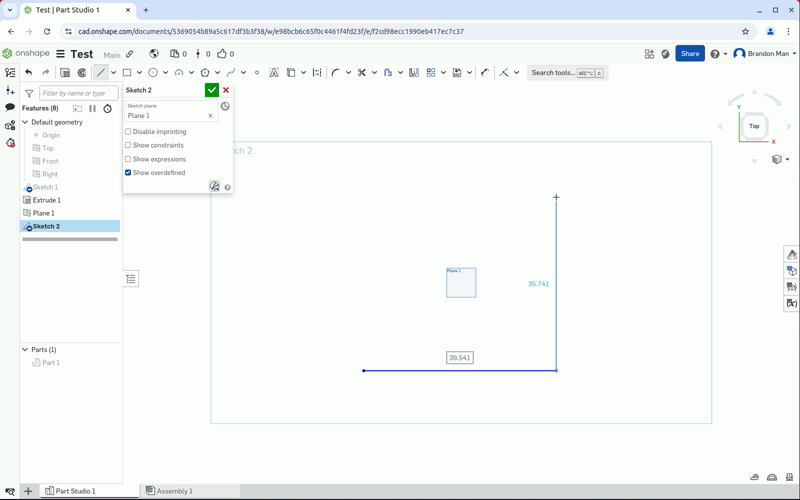
key_up(shift)
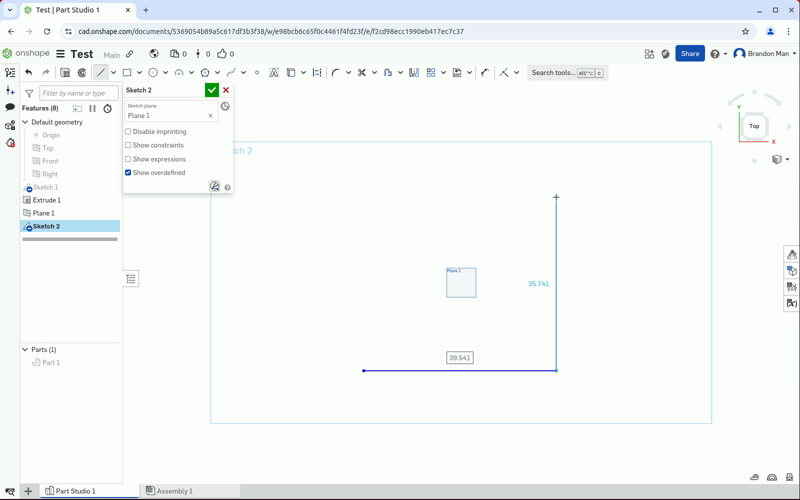
key_down(shift)
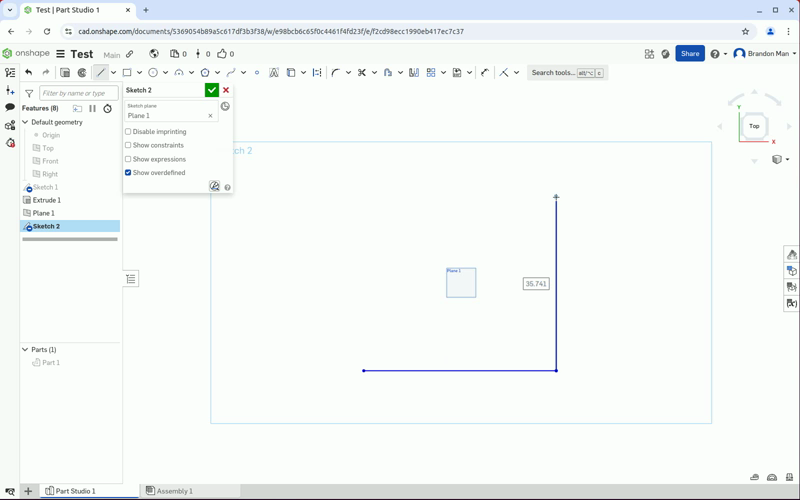
mouse_move(363, 196)
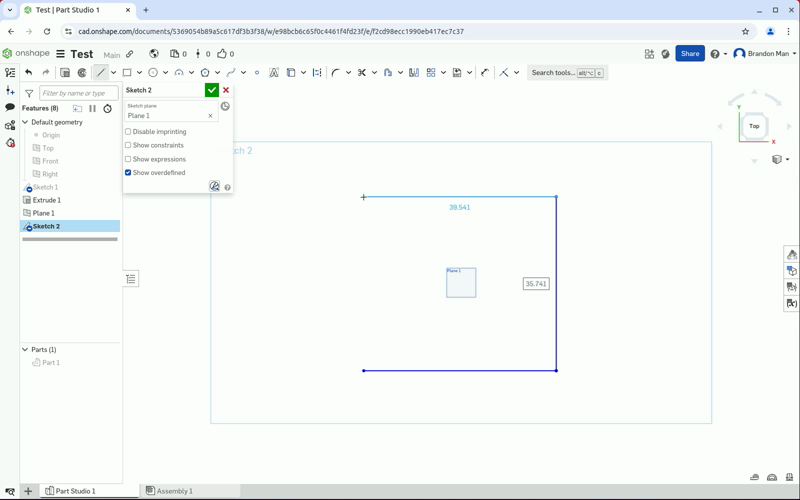
click(363, 196)
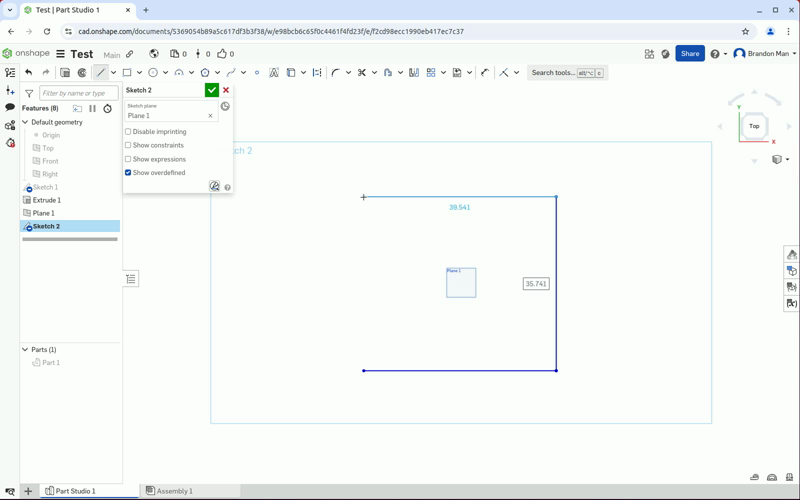
key_up(shift)
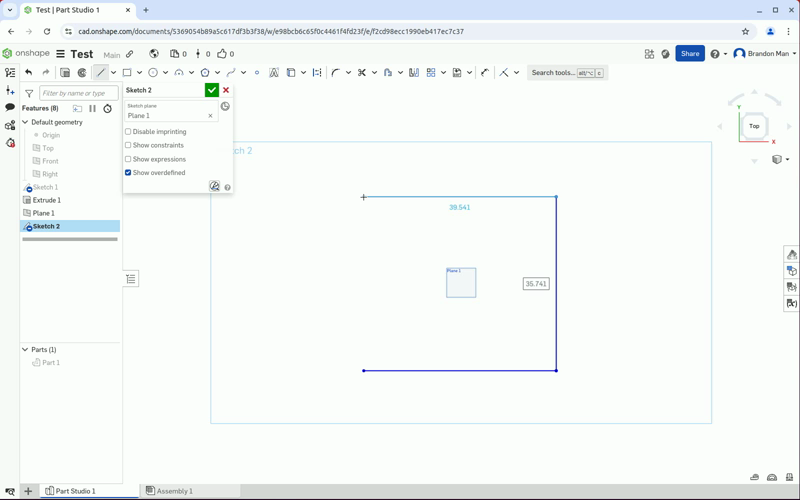
key_down(shift)
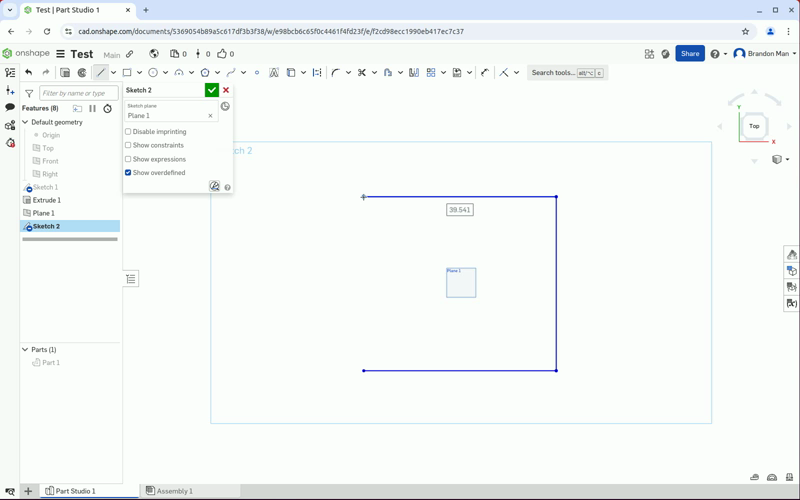
mouse_move(363, 370)
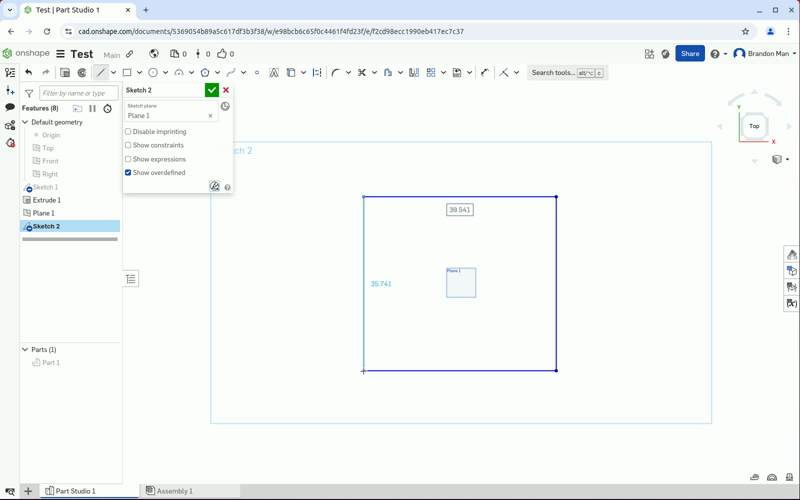
key_up(shift)
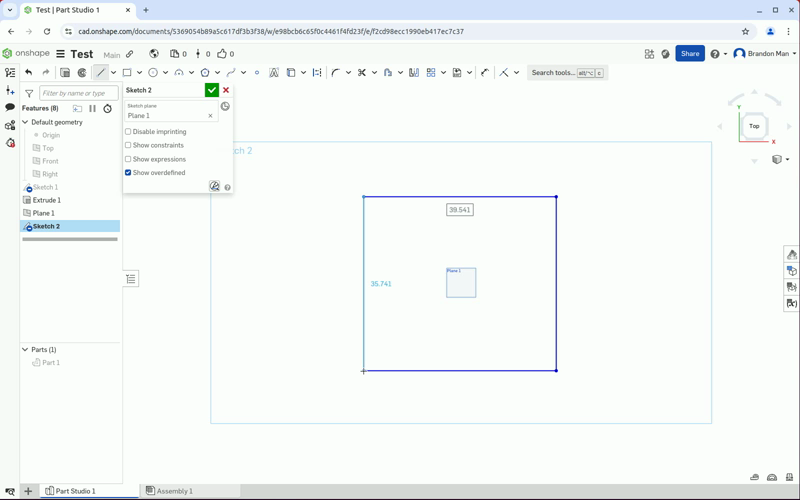
click(363, 370)
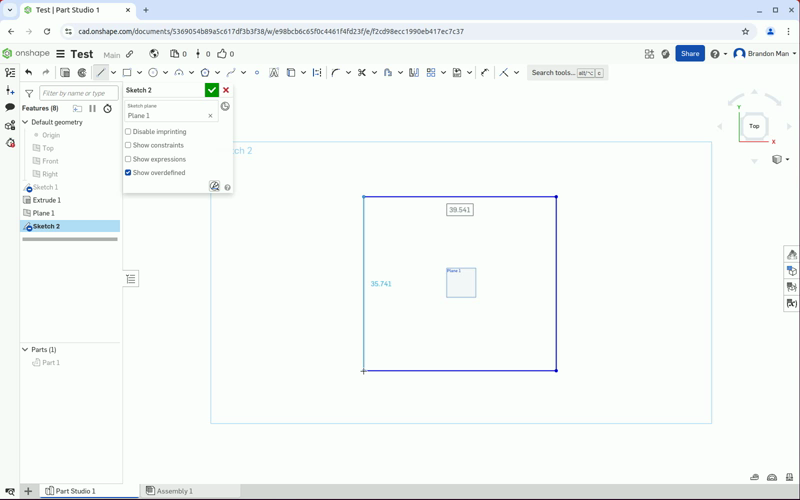
key(esc)
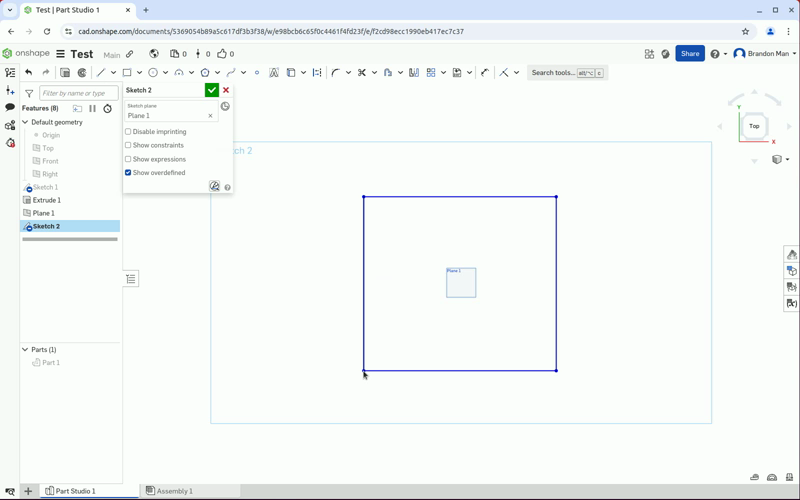
mouse_move(481, 234)
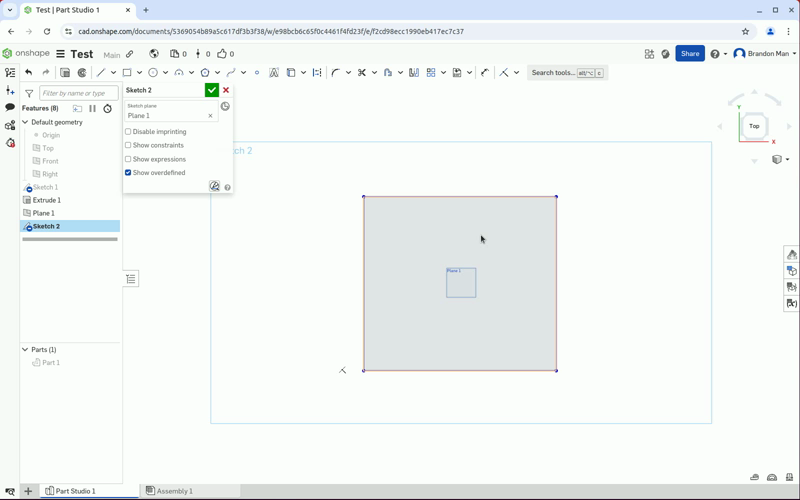
click(481, 234)
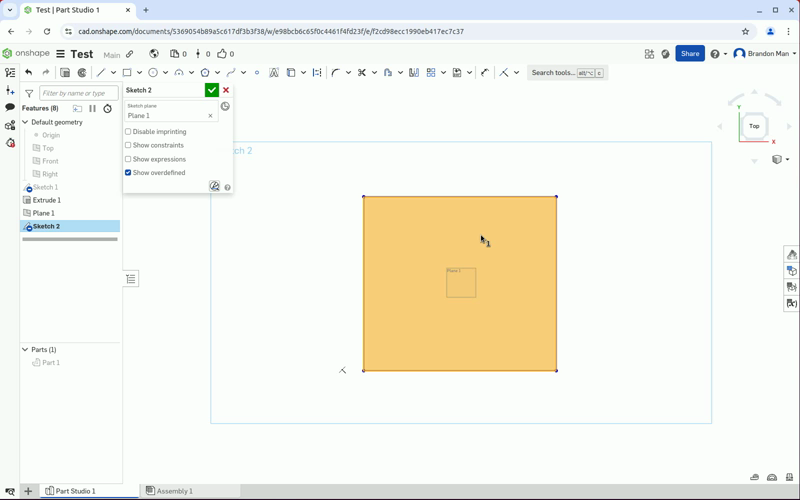
mouse_move(73, 352)
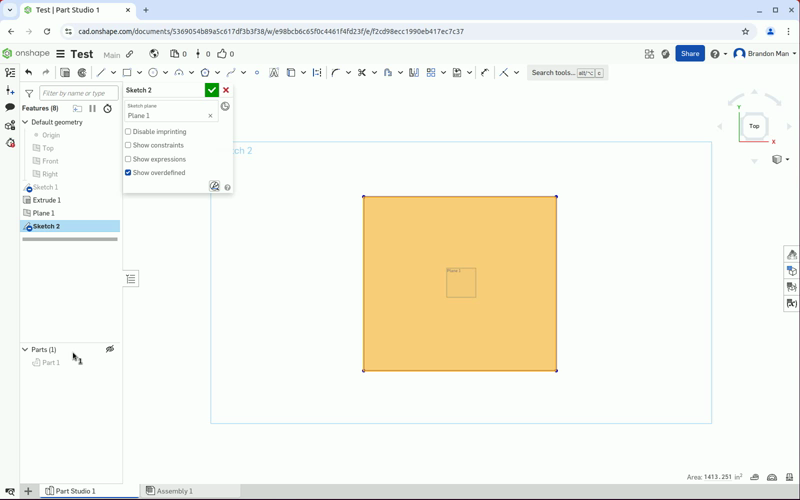
key(shift+y)
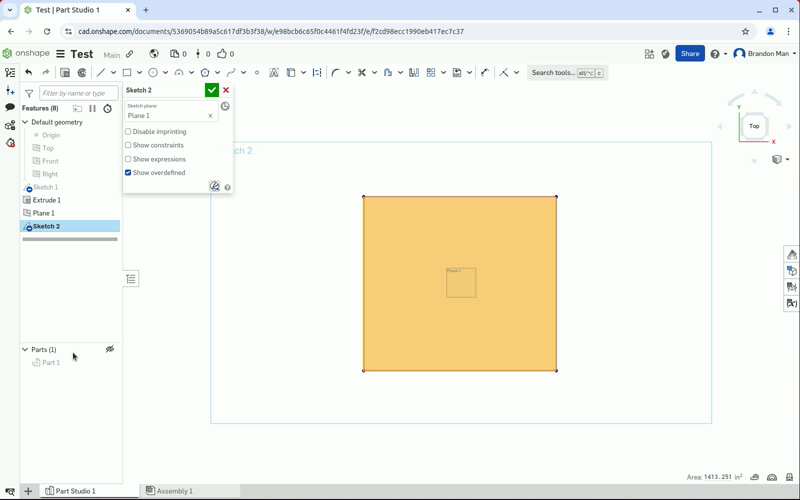
key(shift+e)
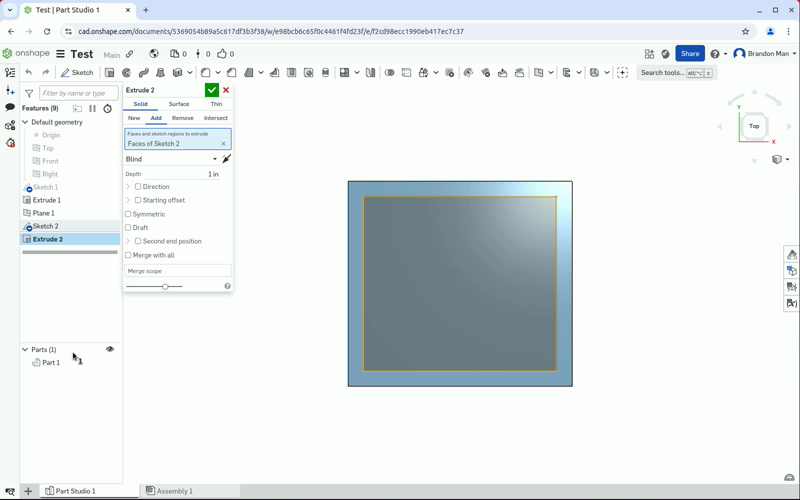
mouse_move(143, 106)
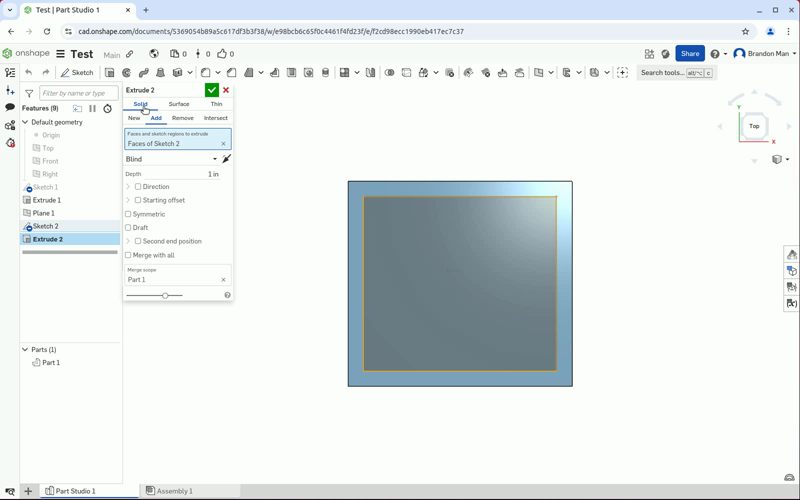
click(143, 106)
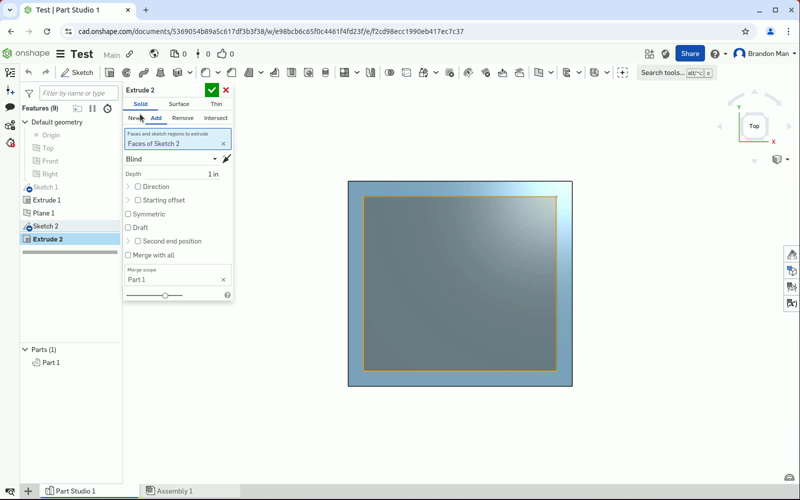
mouse_move(137, 120)
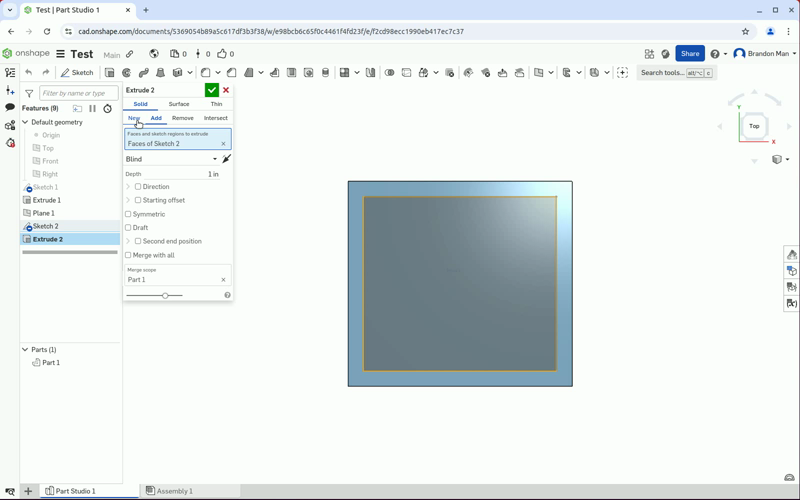
click(137, 120)
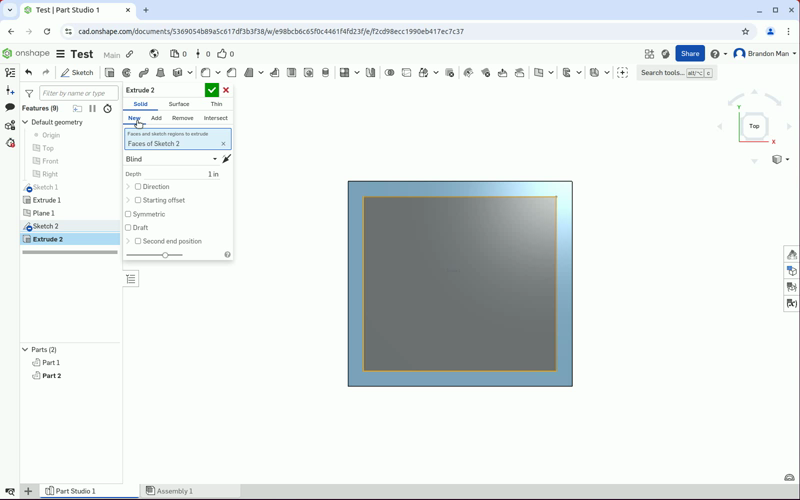
key(tab, 4)
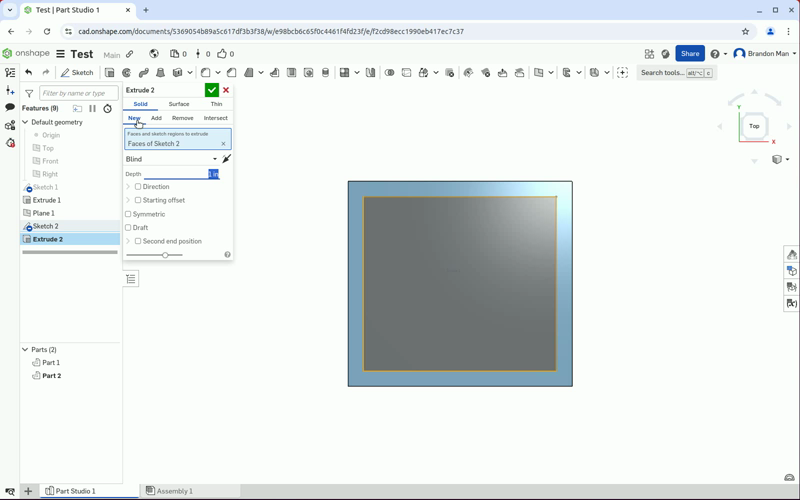
text(1.926)
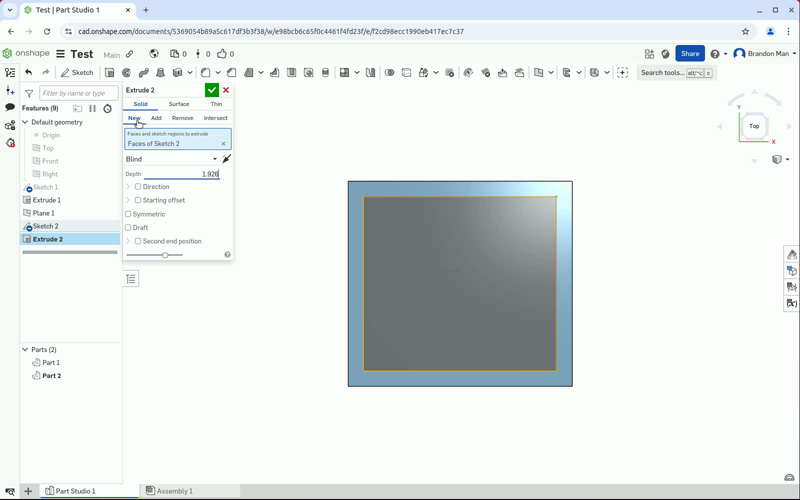
key(enter)
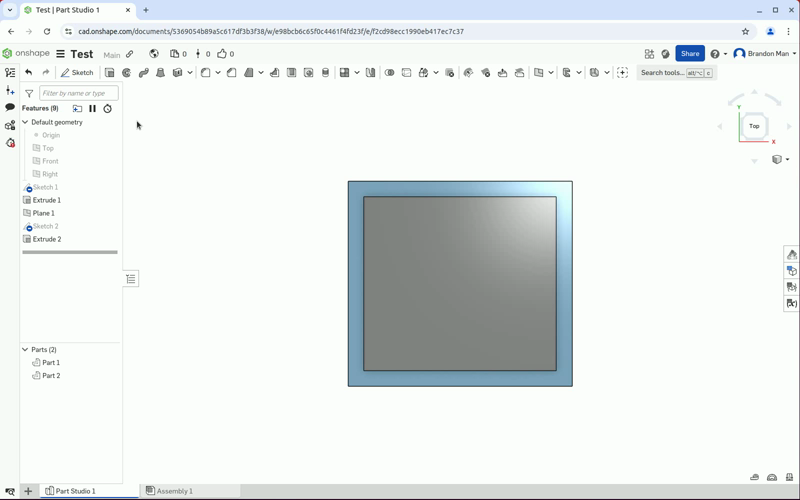
key(shift+h)
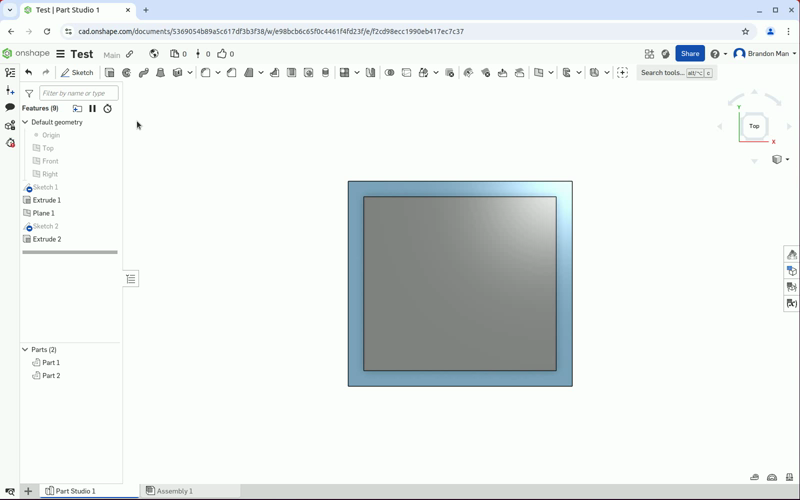
key(shift+h)
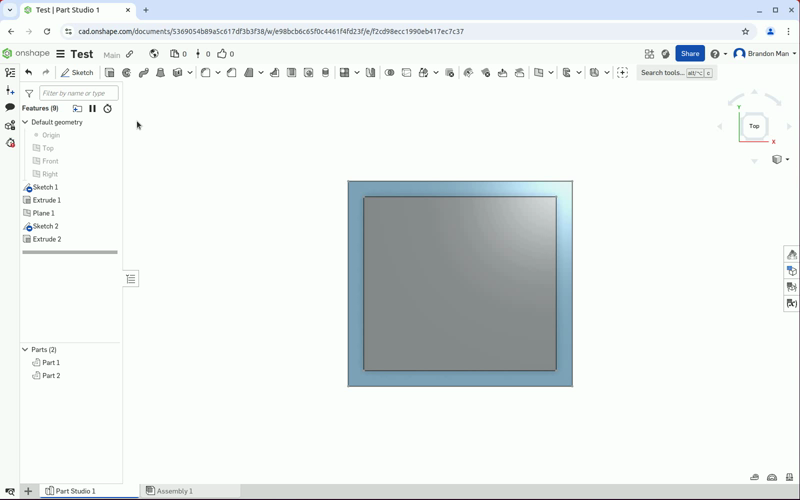
key(shift+7)
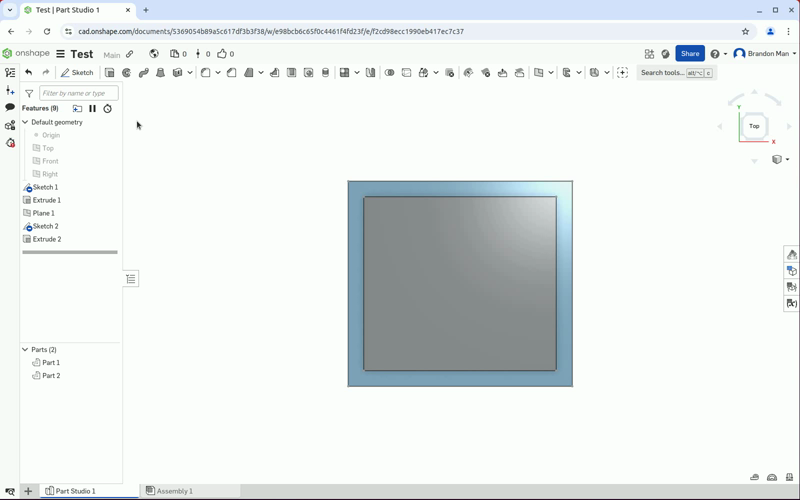
key(up, 3)
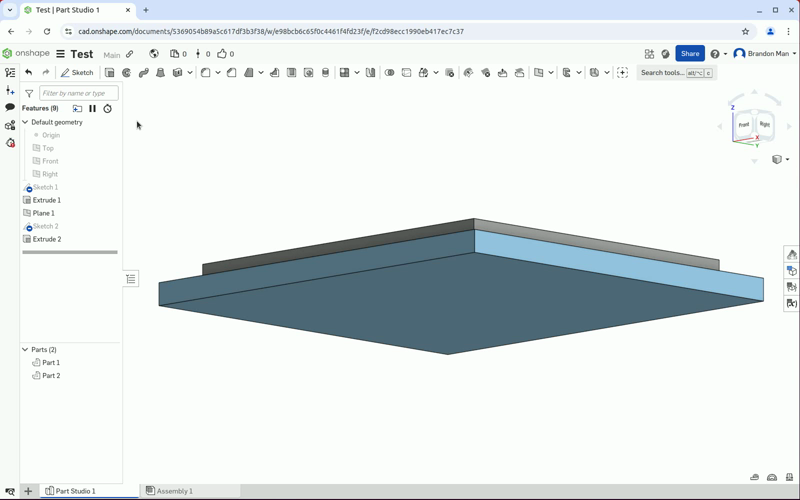
key(left, 3)
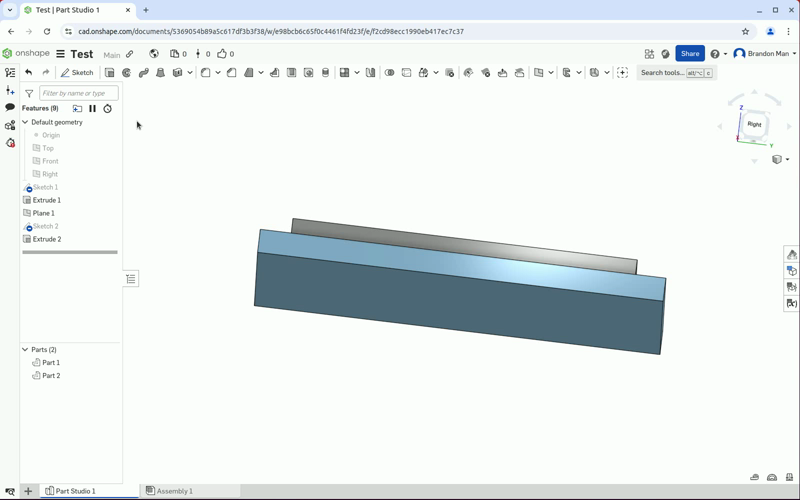
key(right, 3)
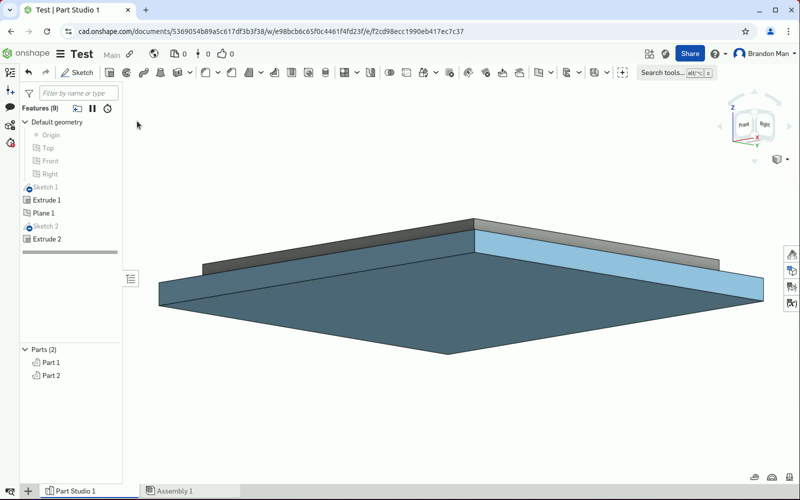
key(down, 3)
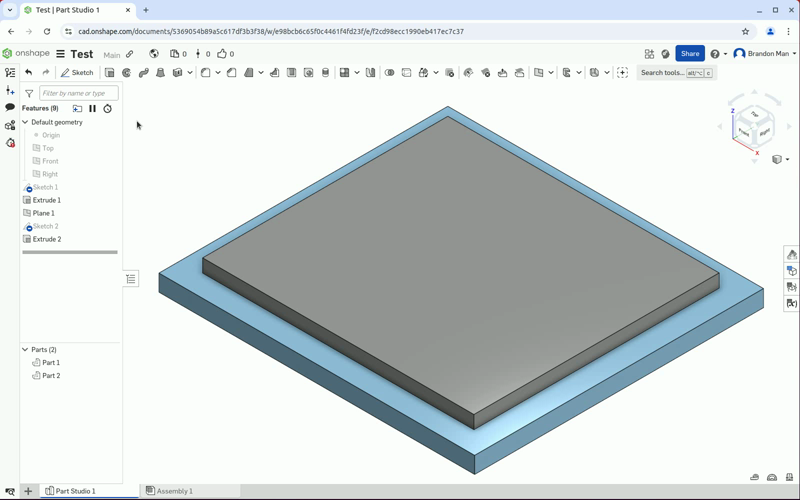
mouse_move(73, 189)
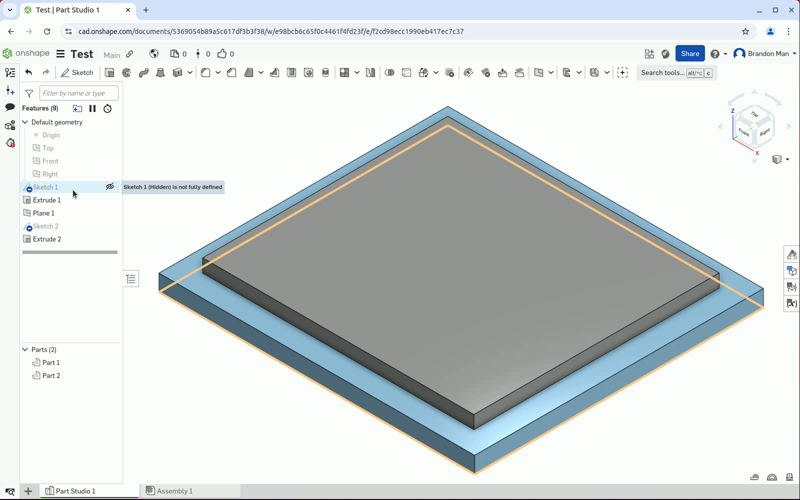
click(73, 189)